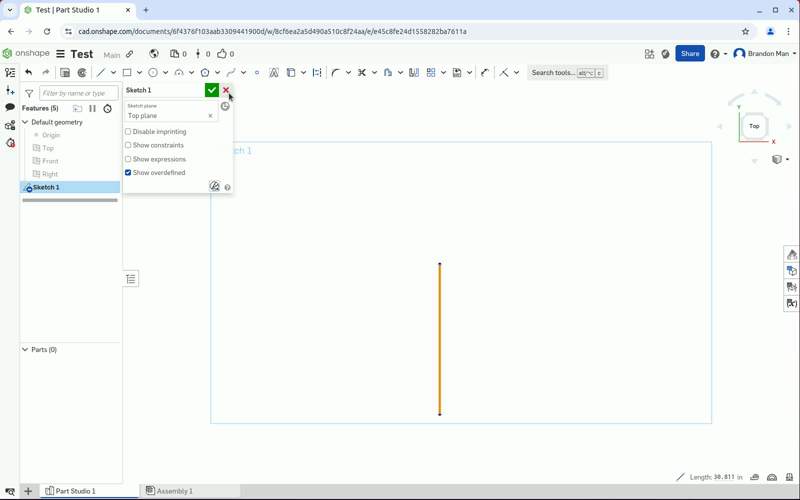
key(shift+h)
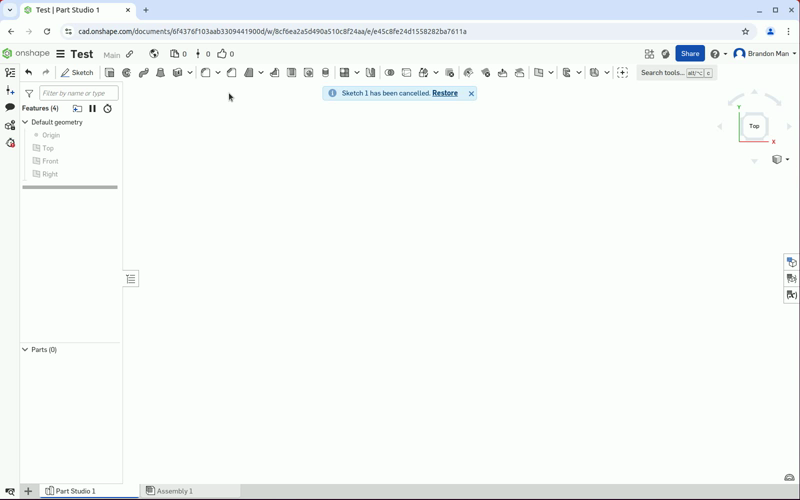
mouse_move(73, 352)
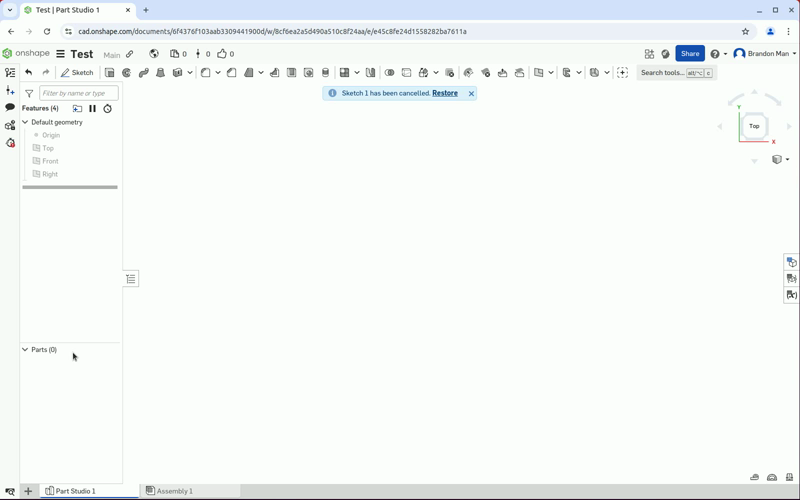
key(y)
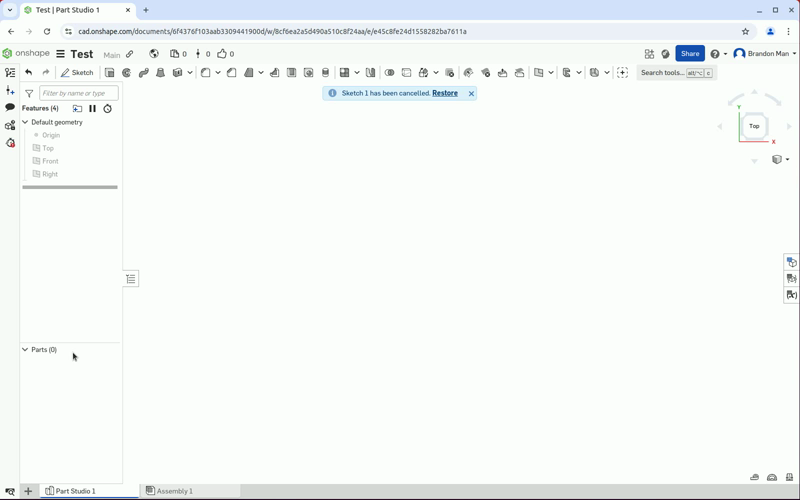
key(shift+p)
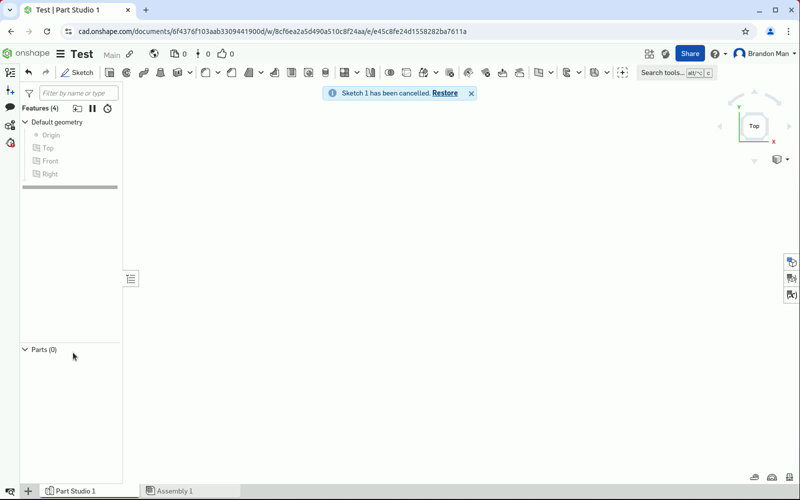
key(space)
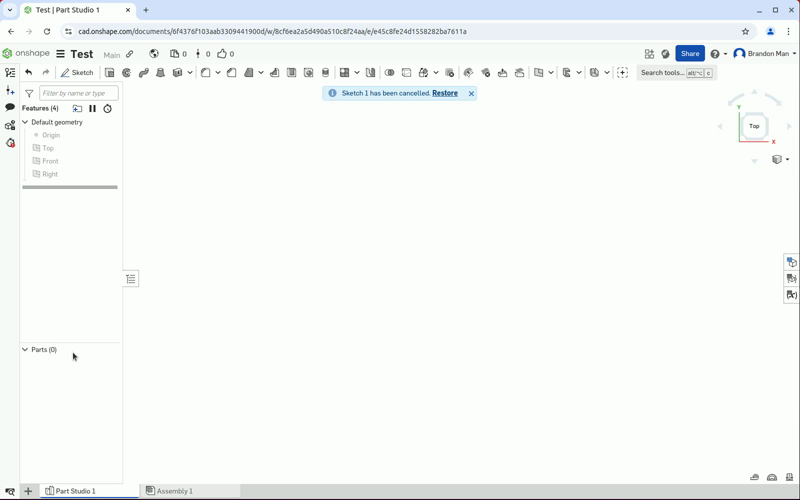
key_down(shift)
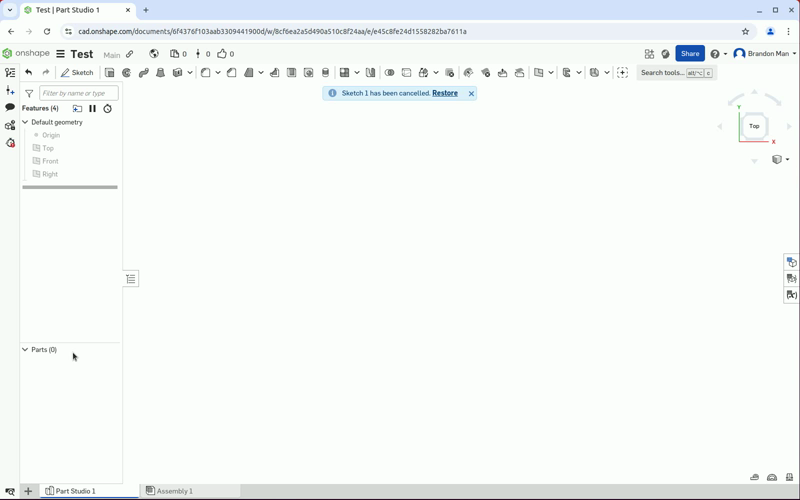
key(up)
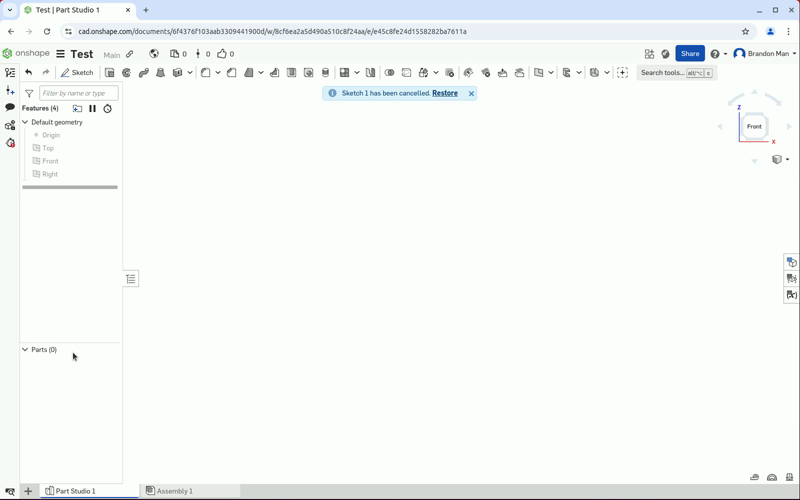
key_up(shift)
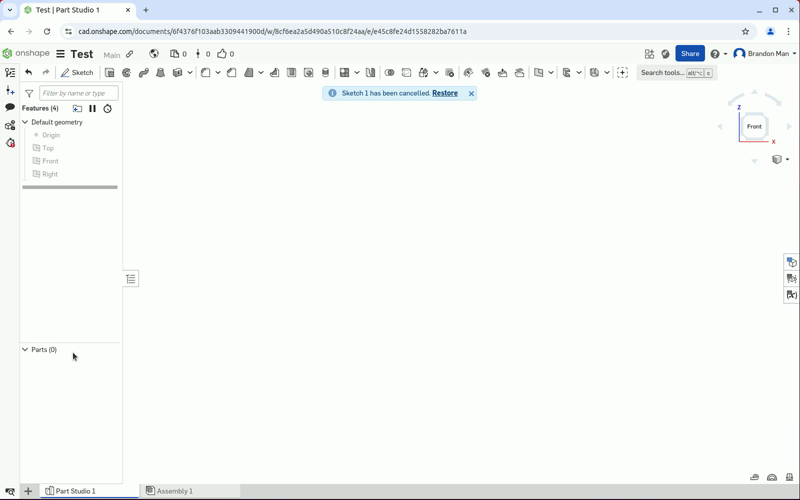
mouse_move(73, 352)
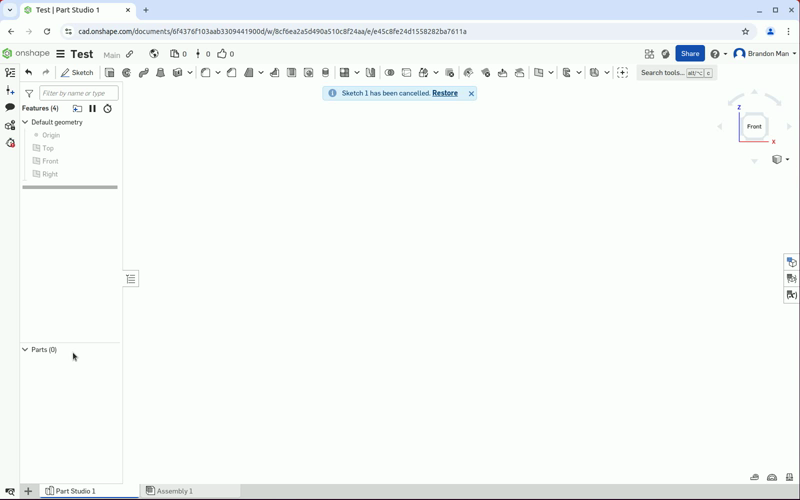
key(shift+y)
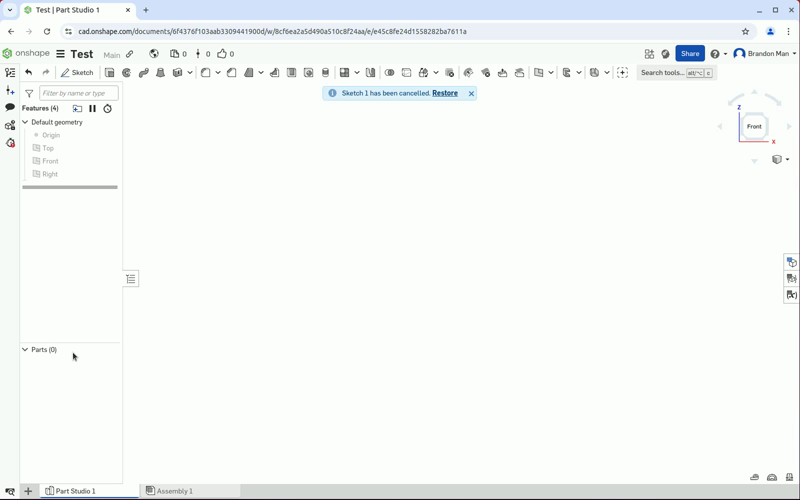
key(shift+s)
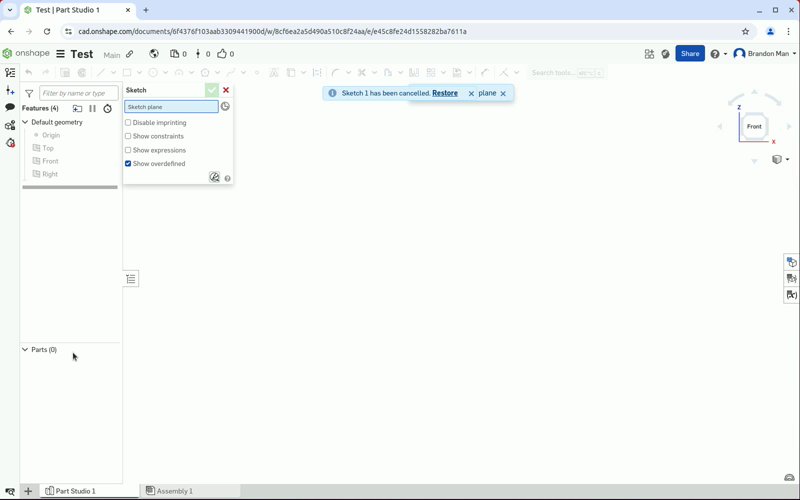
mouse_move(73, 163)
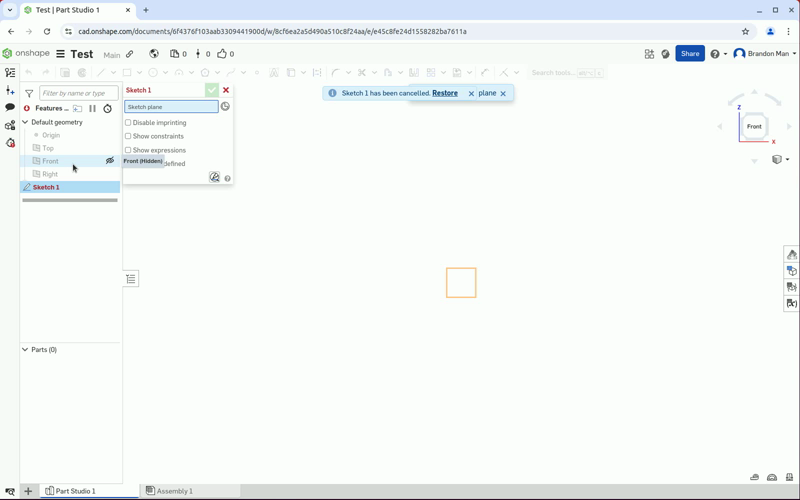
click(73, 163)
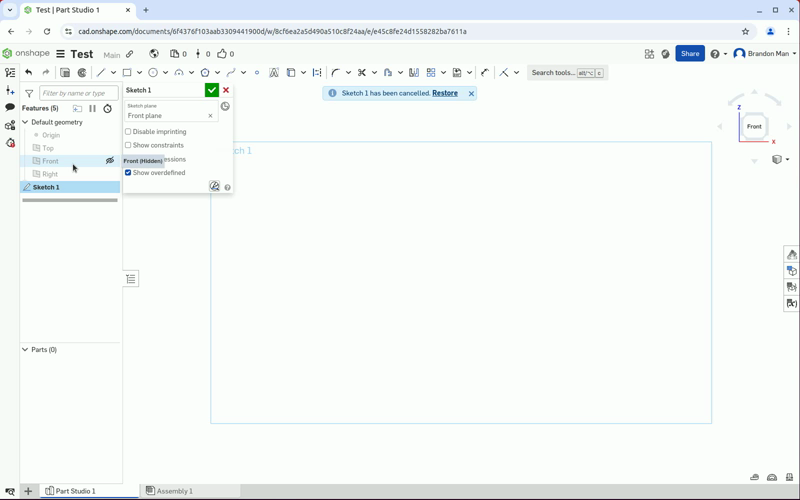
mouse_move(73, 352)
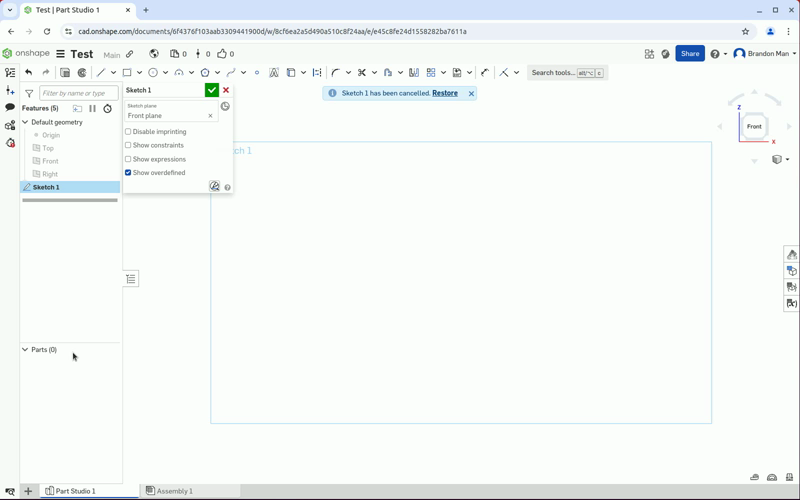
key(y)
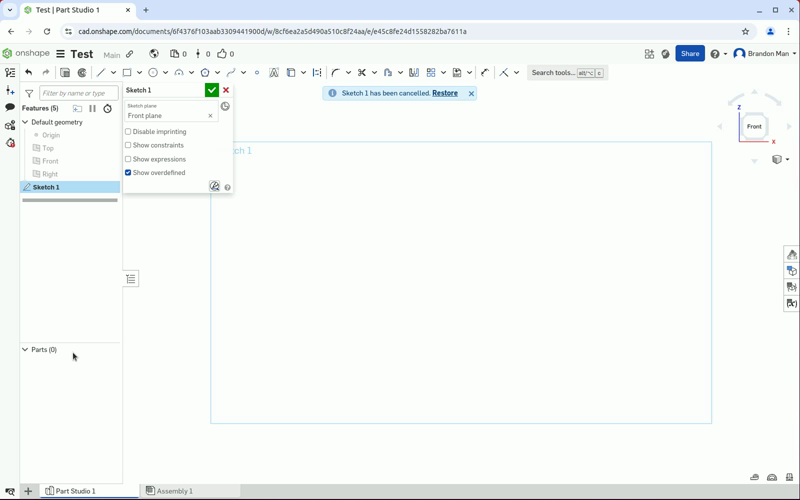
key(c)
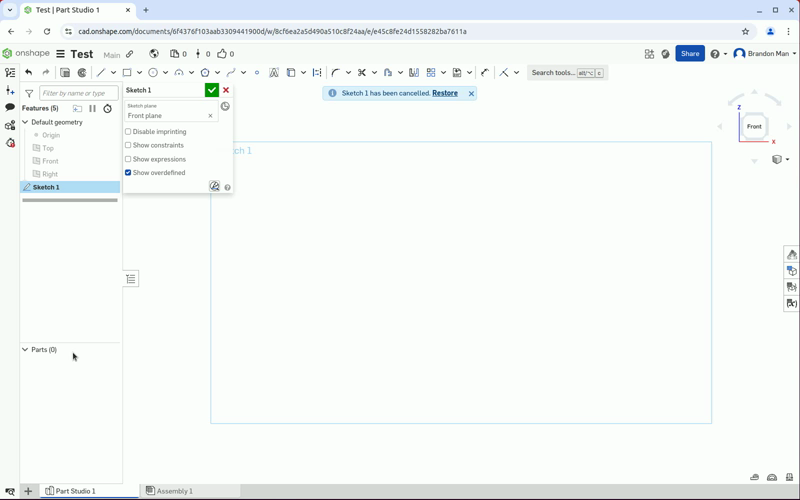
key_down(shift)
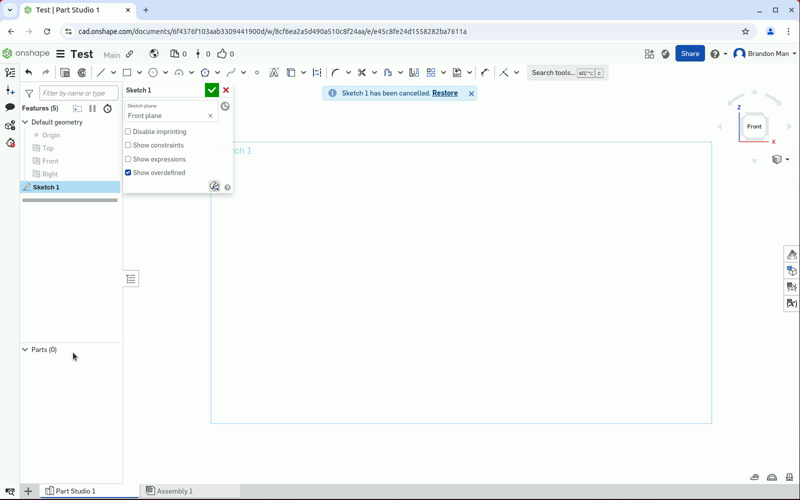
mouse_move(461, 282)
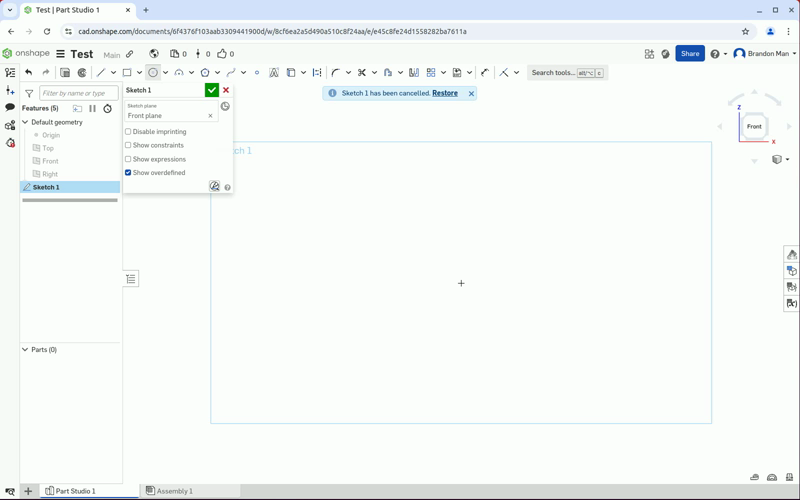
click(461, 282)
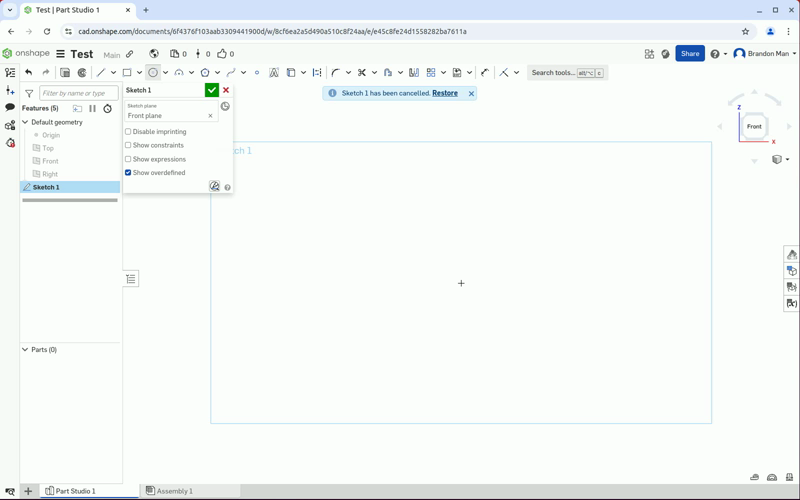
key_up(shift)
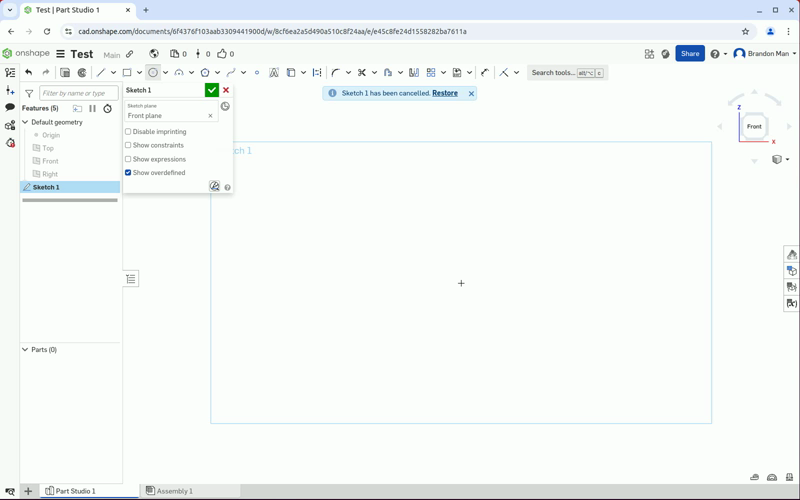
mouse_move(574, 282)
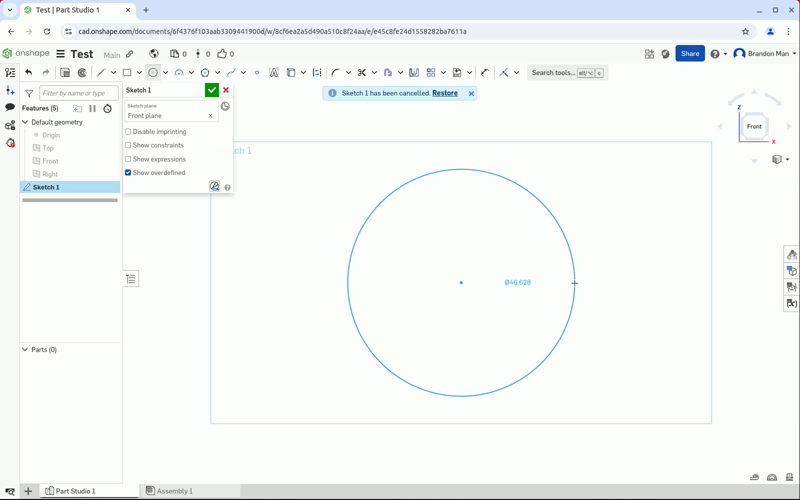
click(574, 282)
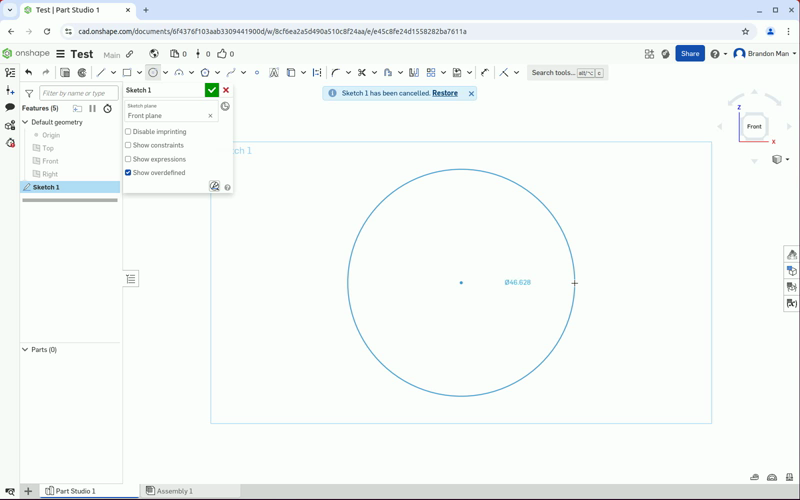
key(esc)
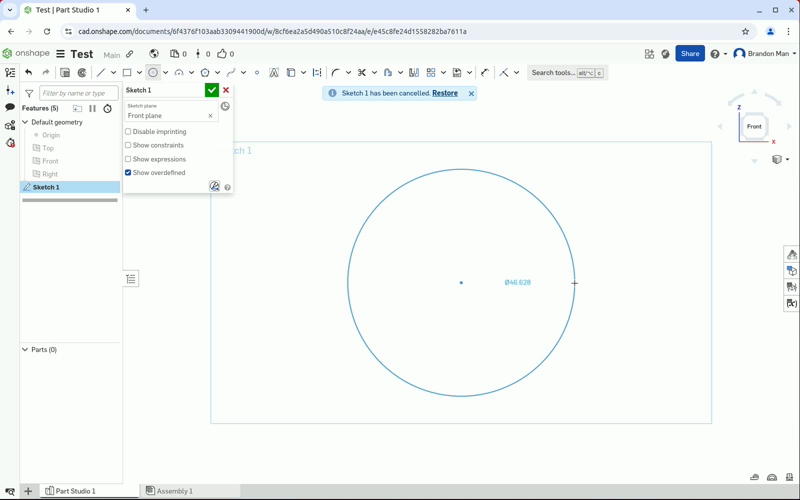
key(c)
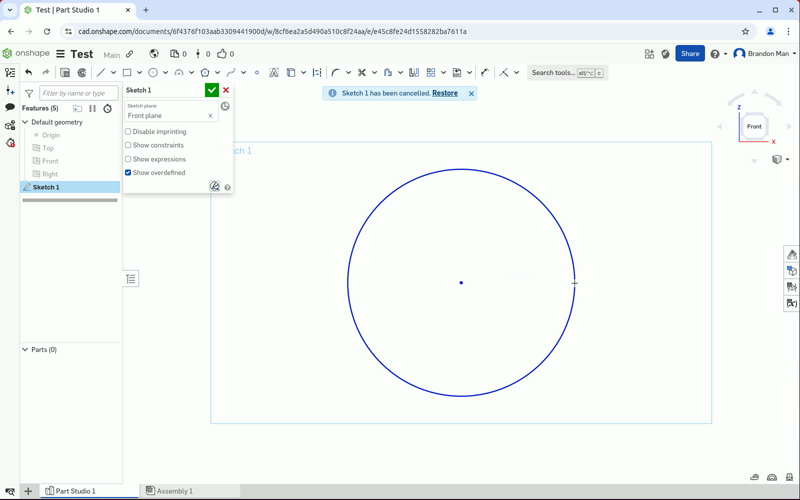
key_down(shift)
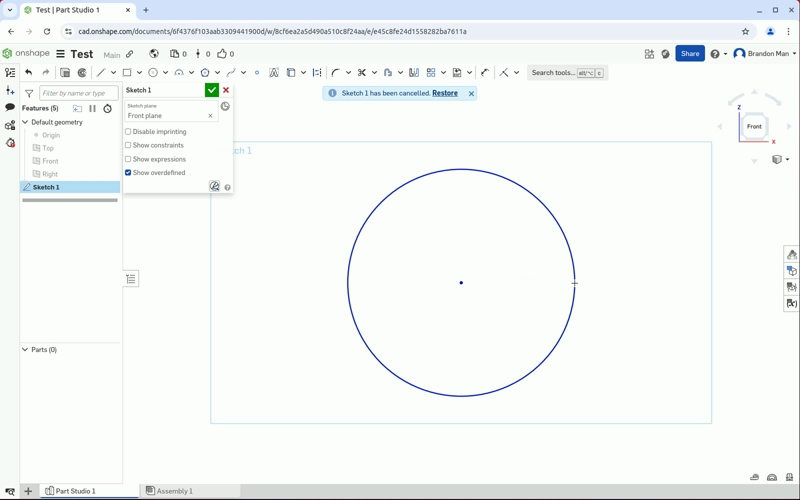
mouse_move(369, 282)
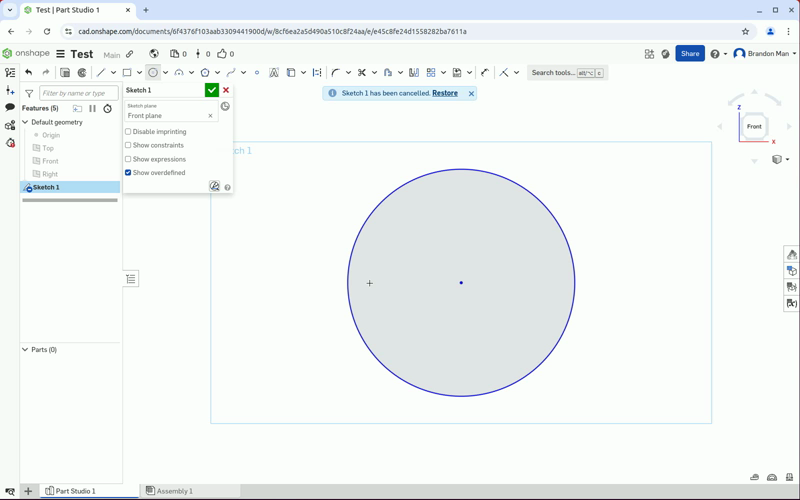
click(369, 282)
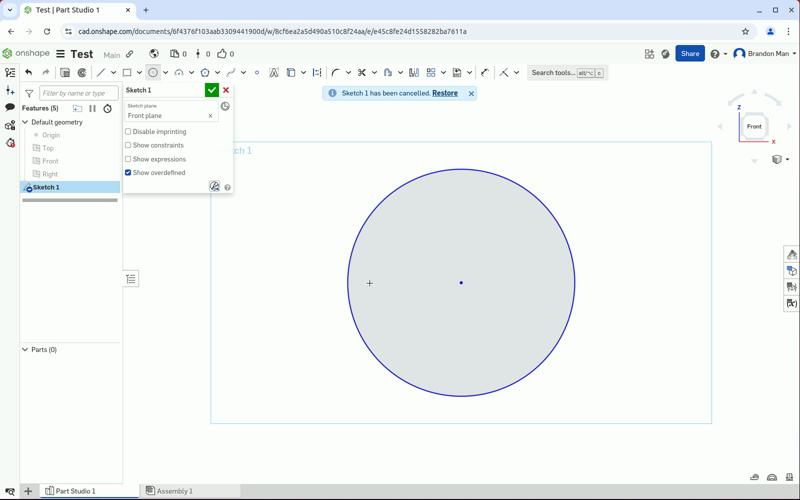
key_up(shift)
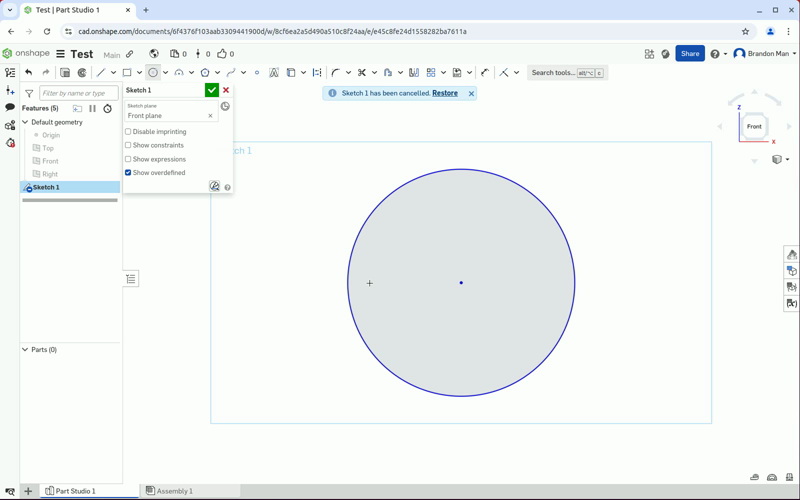
mouse_move(381, 282)
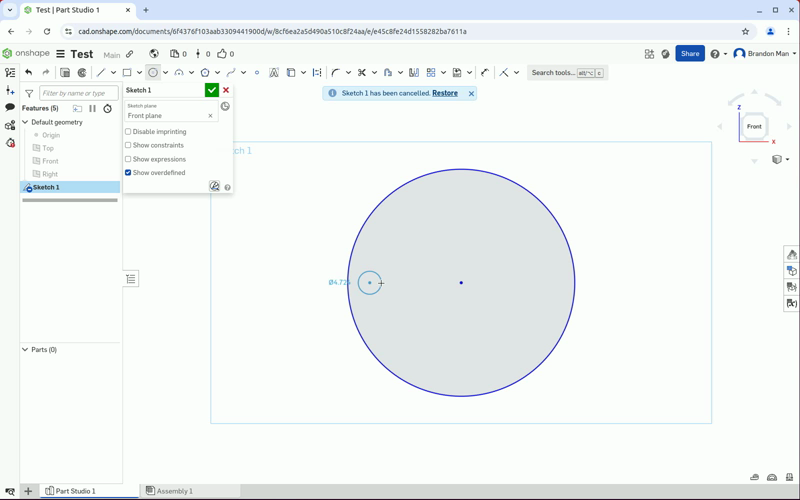
click(381, 282)
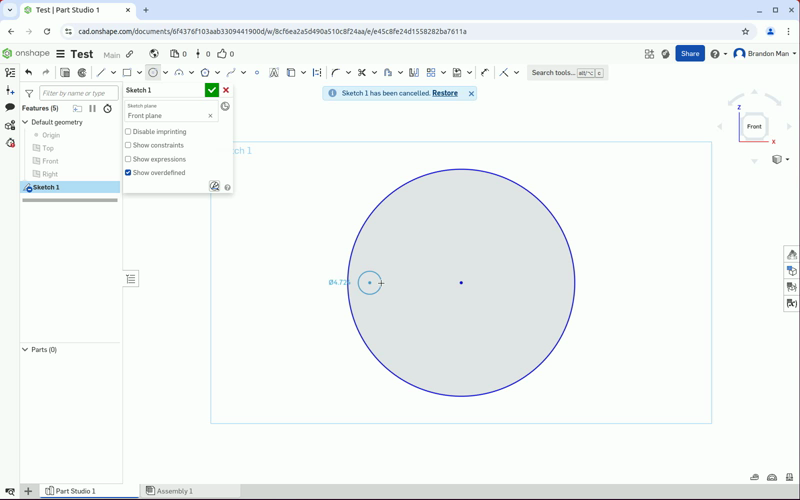
key(esc)
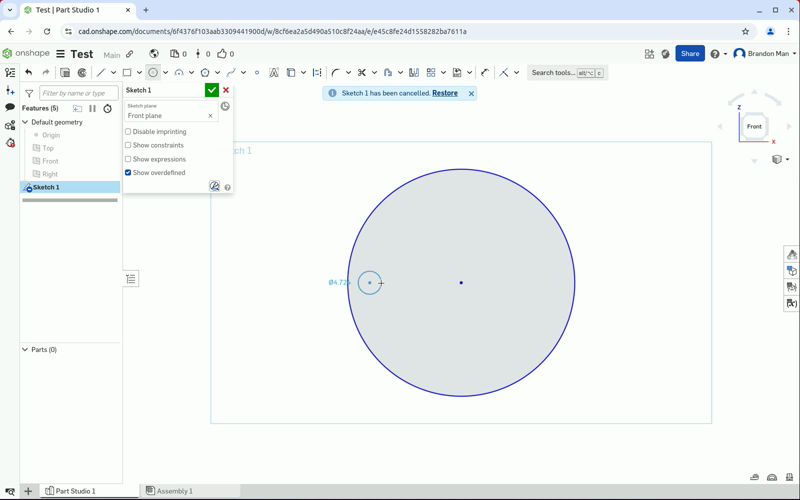
key(l)
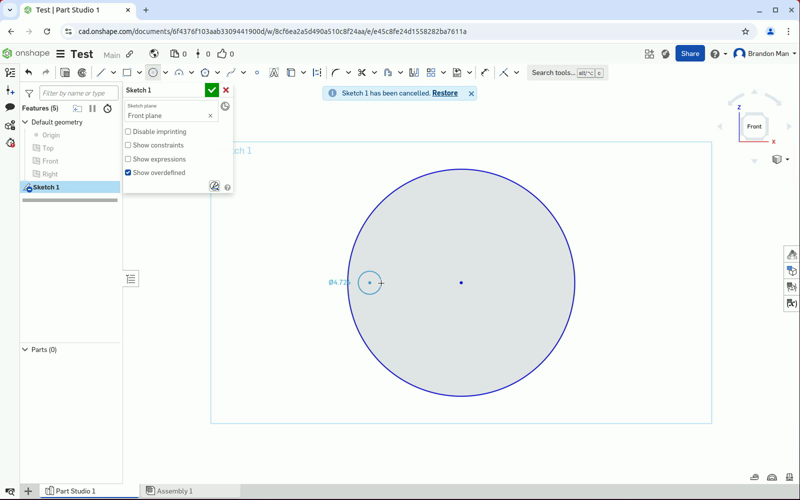
key_down(shift)
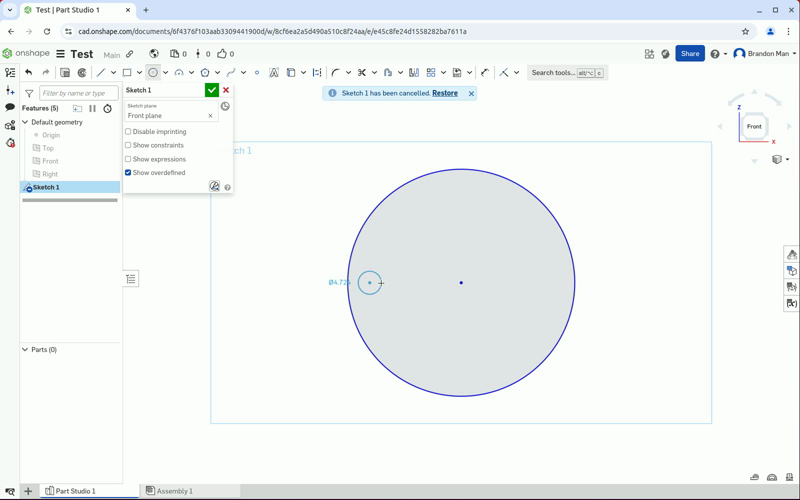
mouse_move(440, 304)
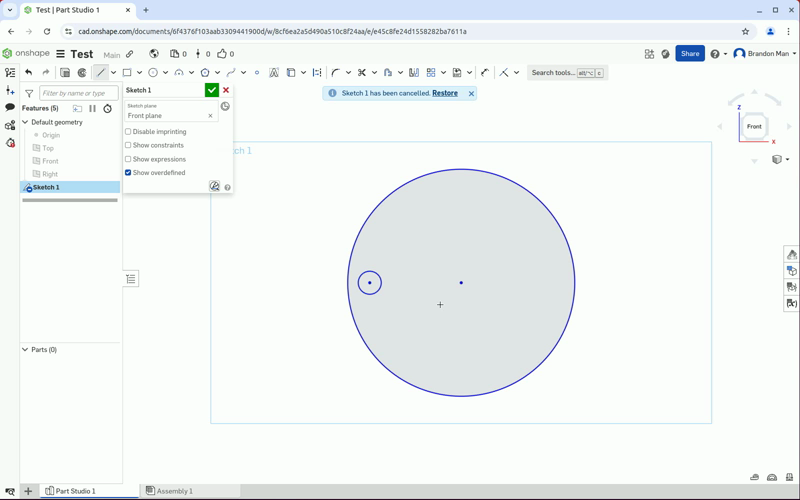
click(440, 304)
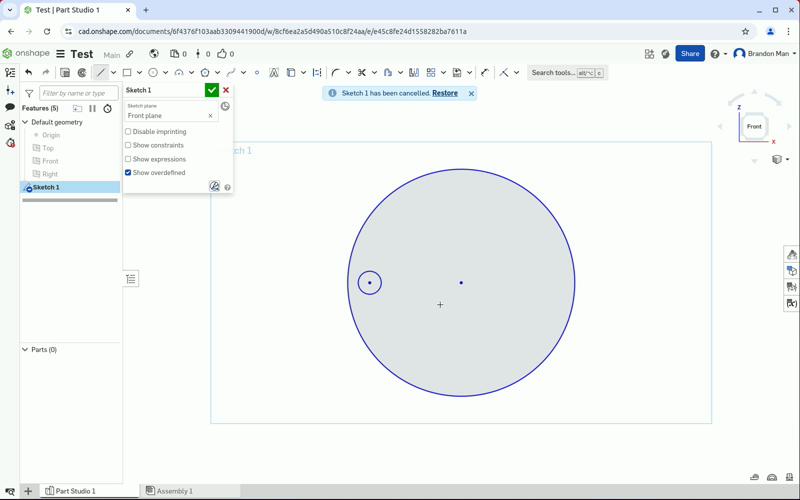
key_up(shift)
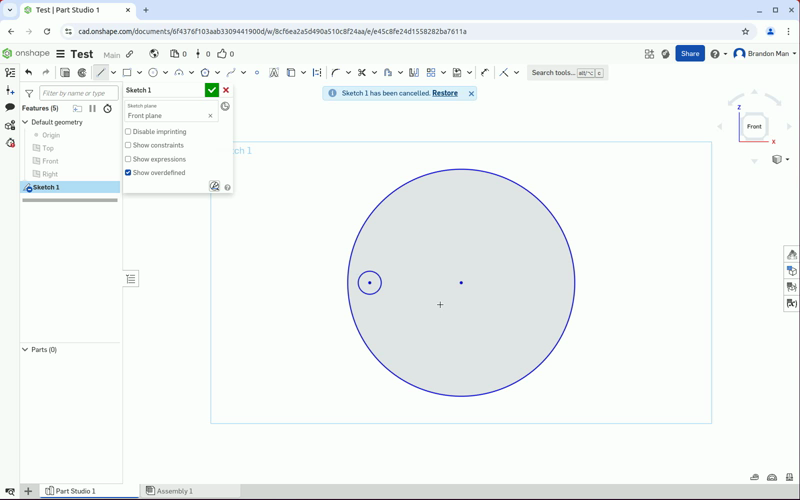
key_down(shift)
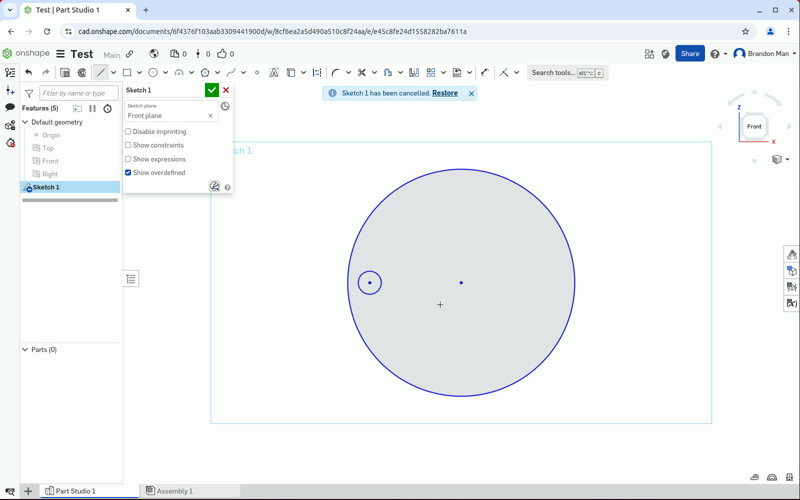
mouse_move(470, 304)
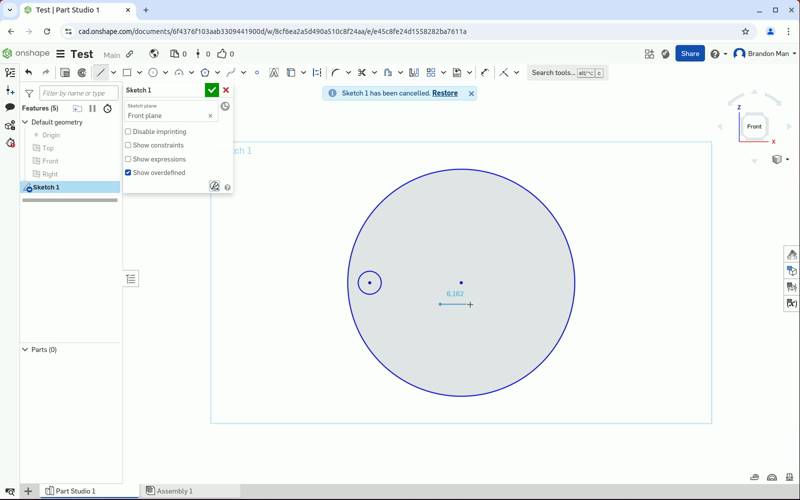
mouse_move(482, 304)
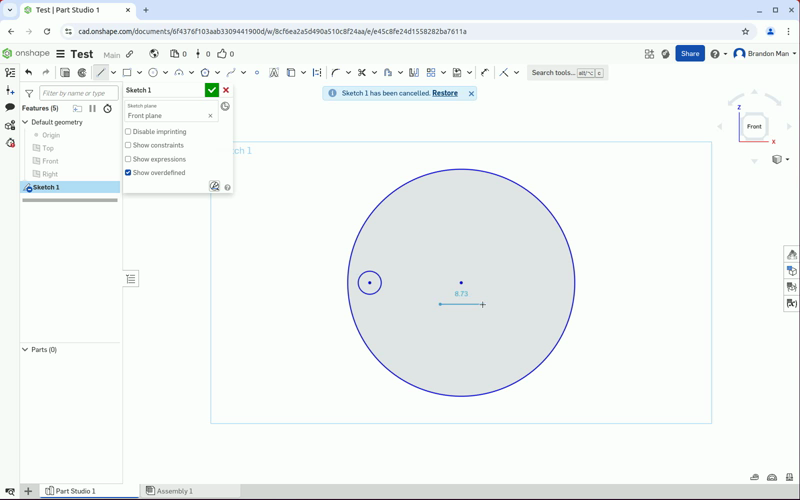
click(482, 304)
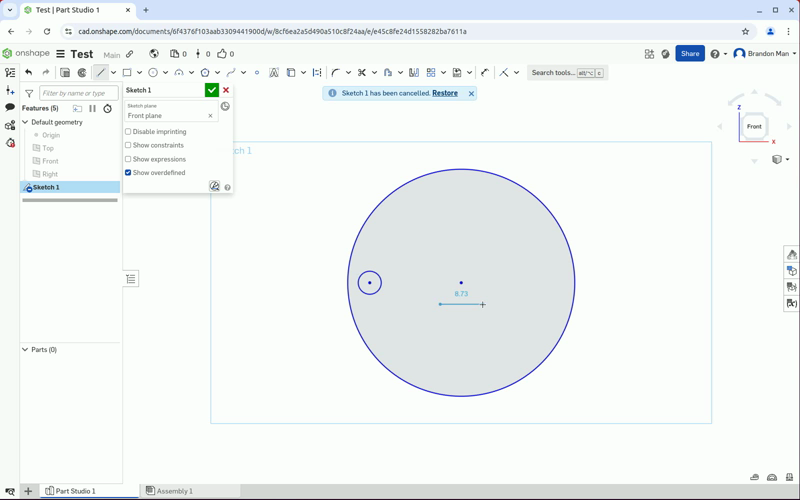
key_up(shift)
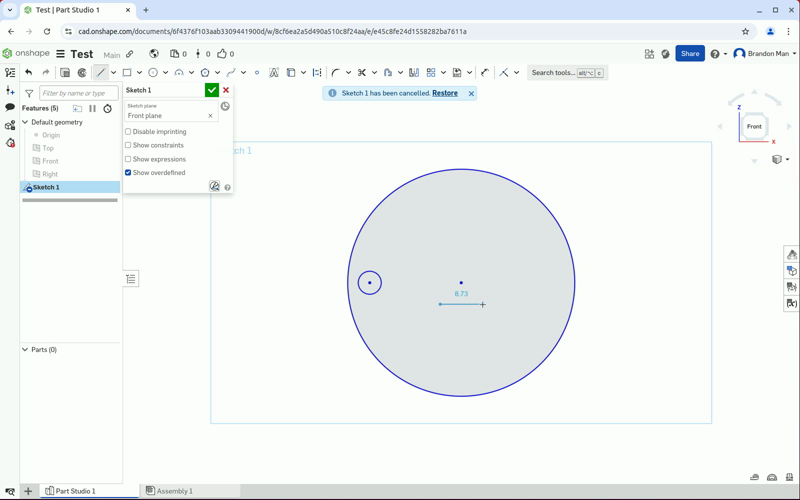
key_down(shift)
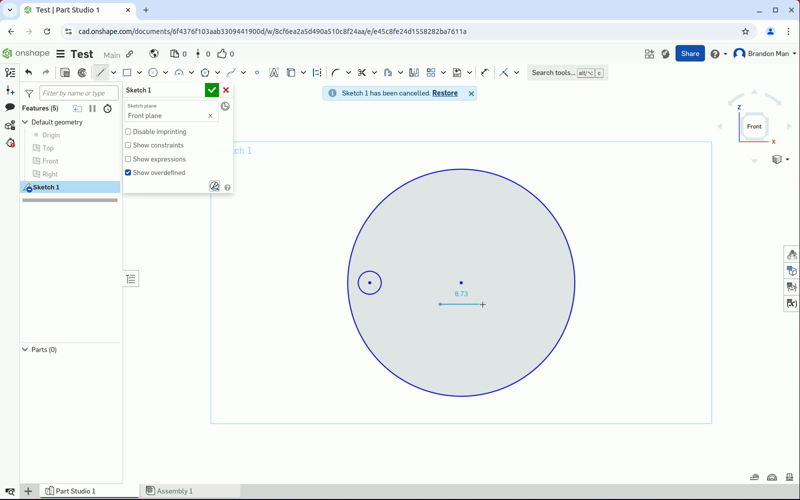
mouse_move(512, 304)
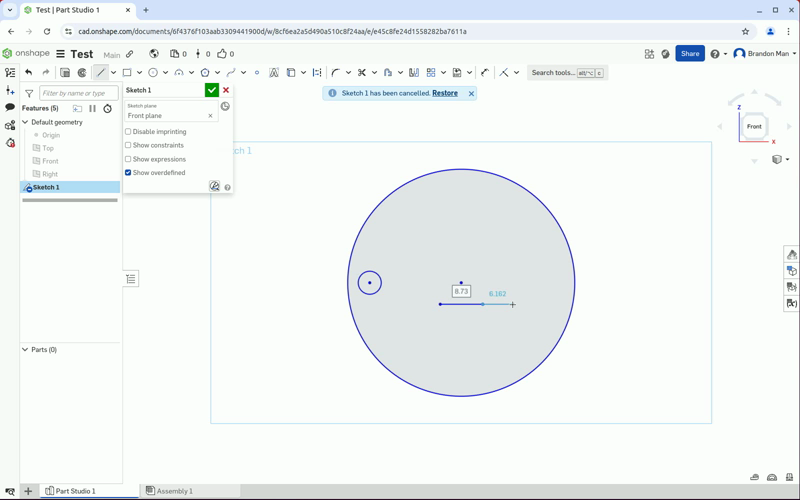
mouse_move(482, 264)
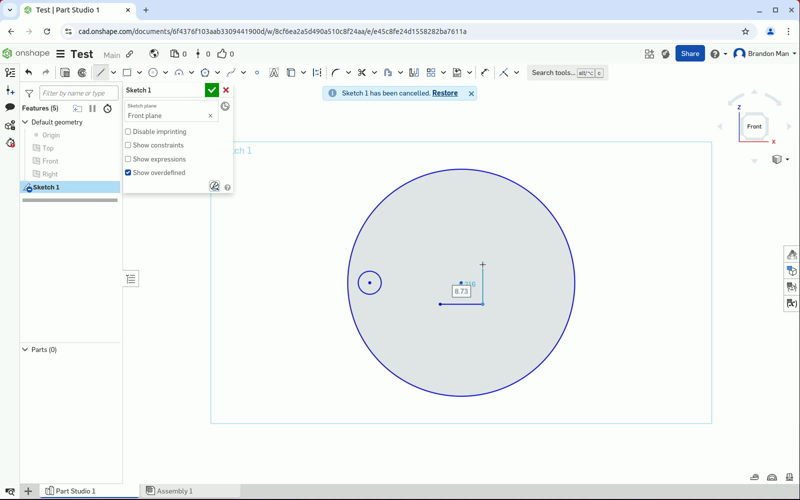
click(482, 264)
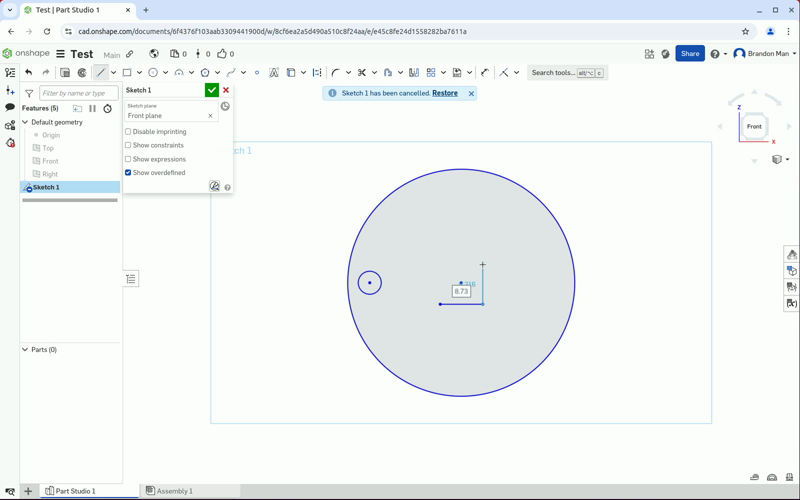
key_up(shift)
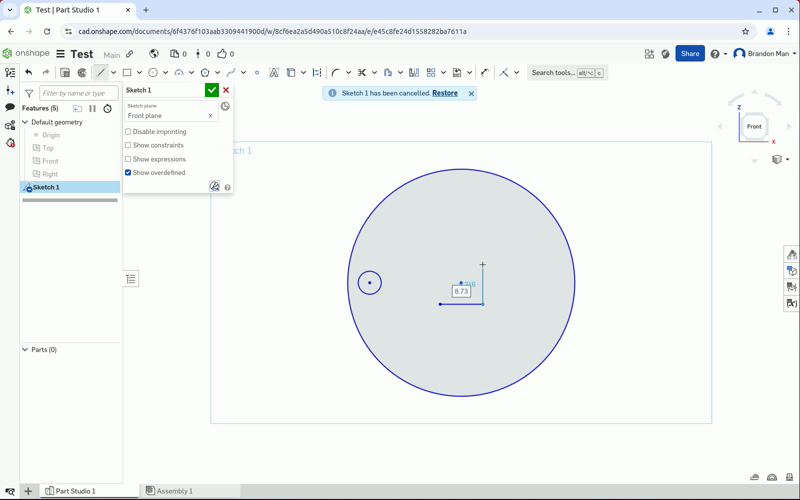
key_down(shift)
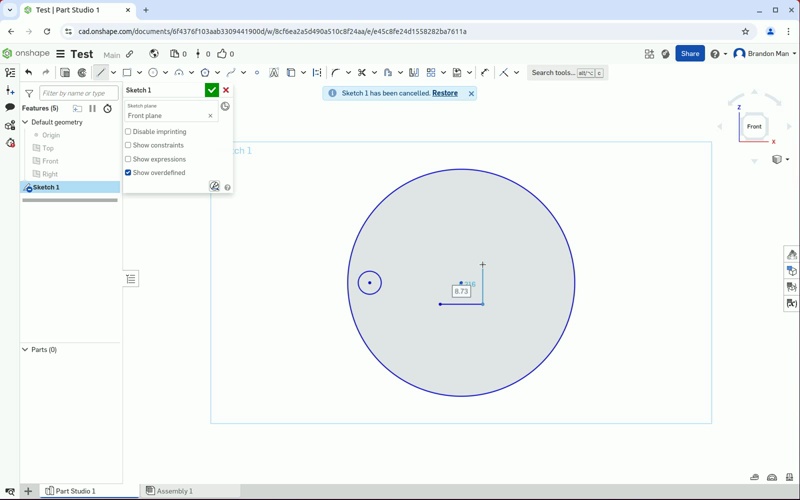
mouse_move(512, 264)
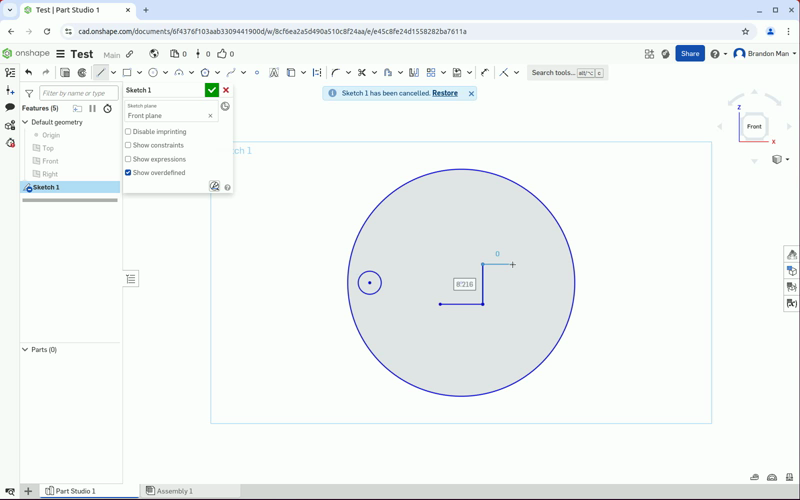
mouse_move(440, 264)
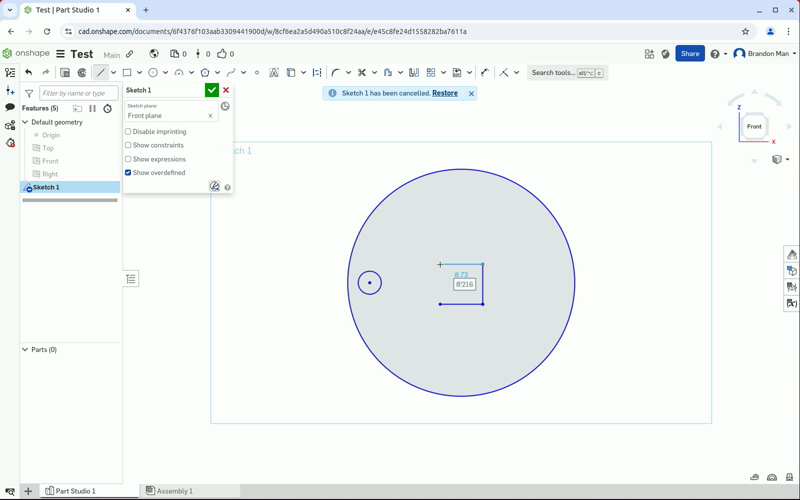
click(440, 264)
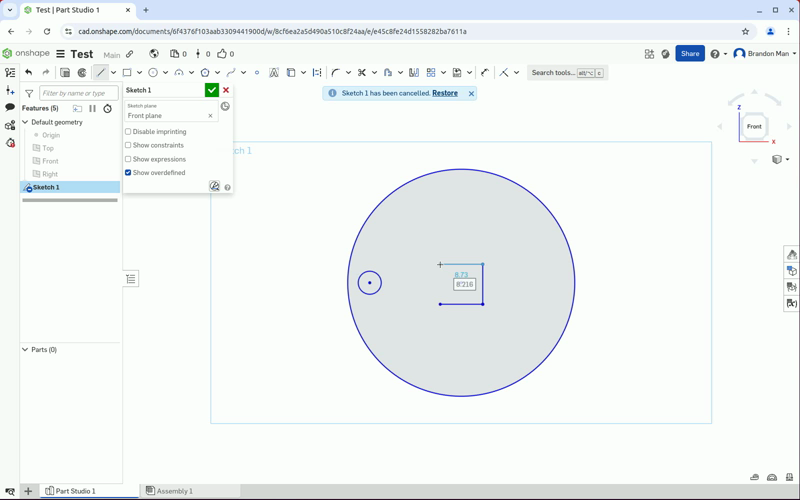
key_up(shift)
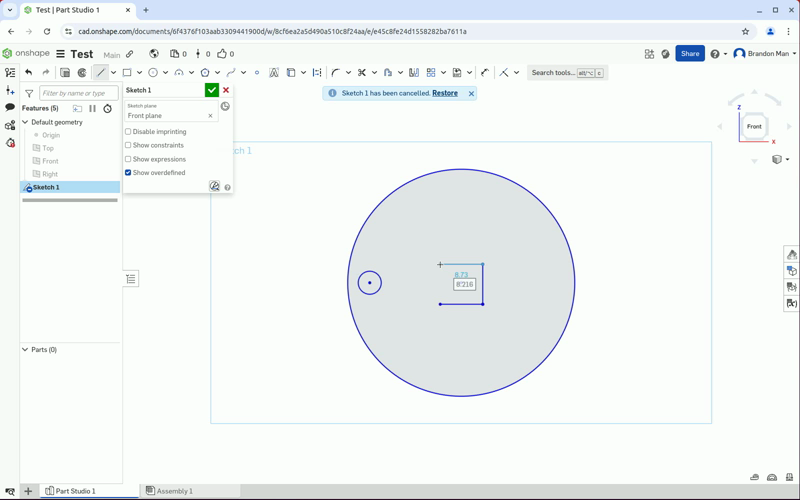
mouse_move(470, 264)
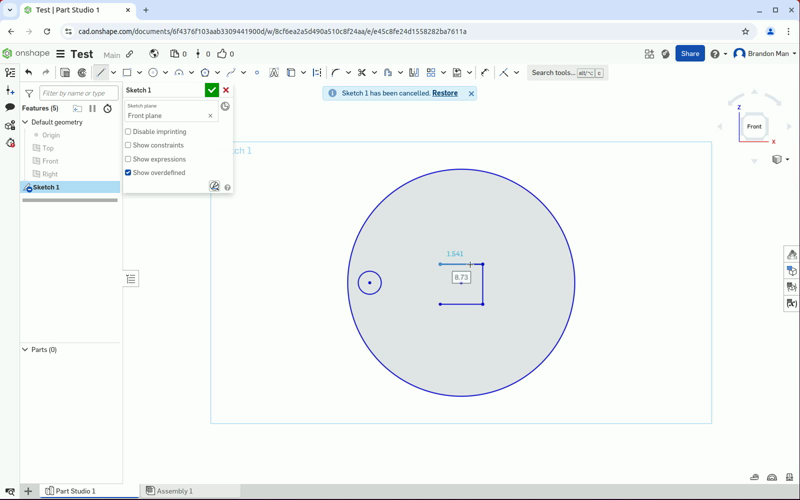
key_down(shift)
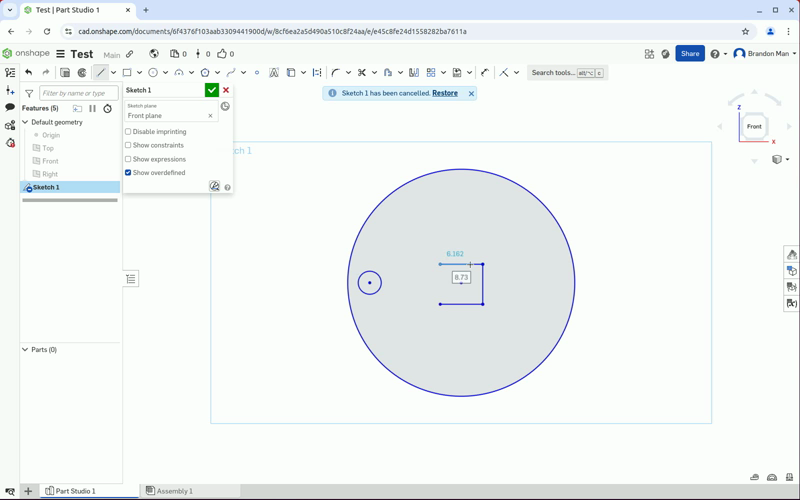
mouse_move(440, 304)
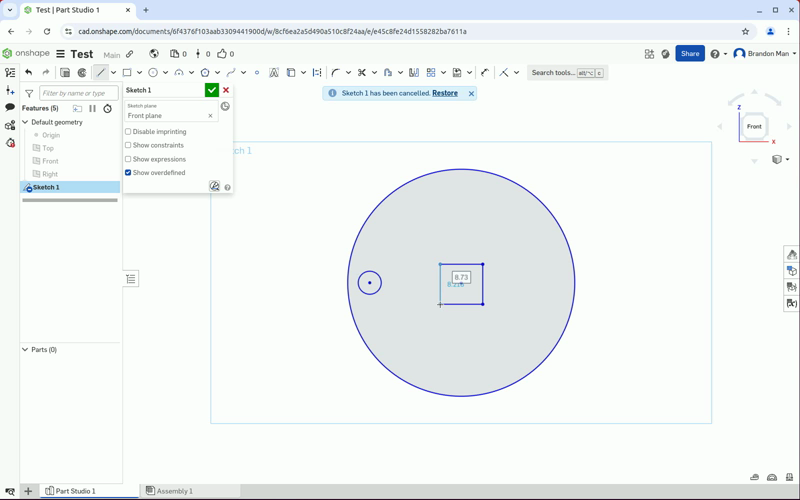
key_up(shift)
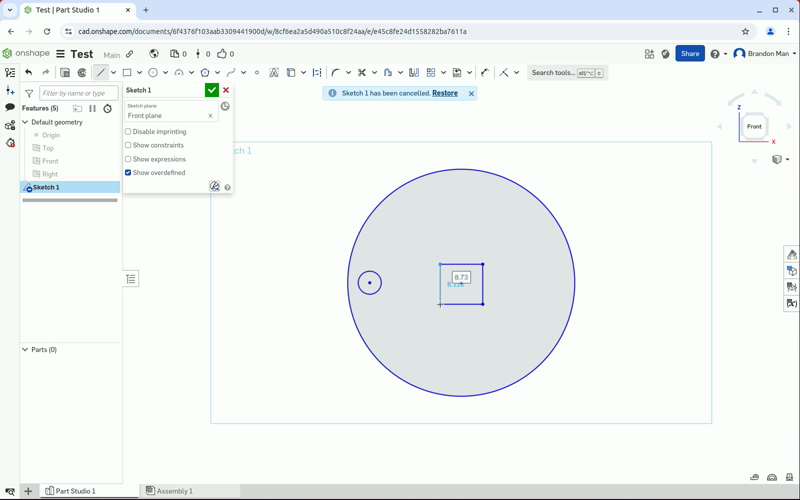
click(440, 304)
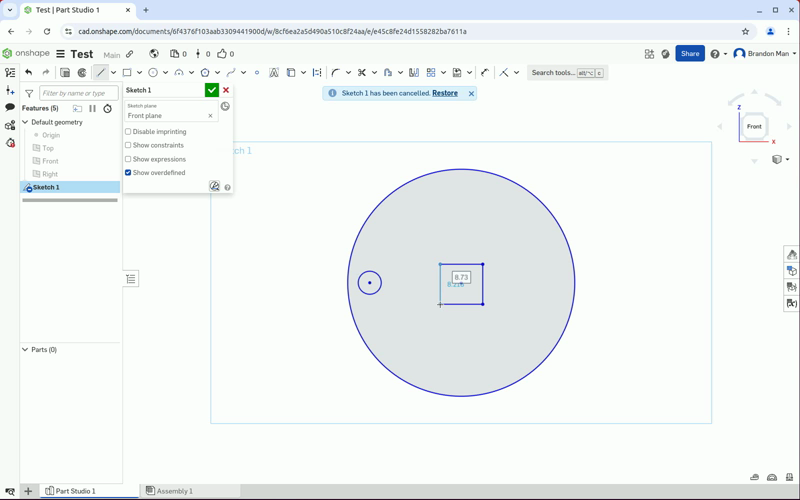
key(esc)
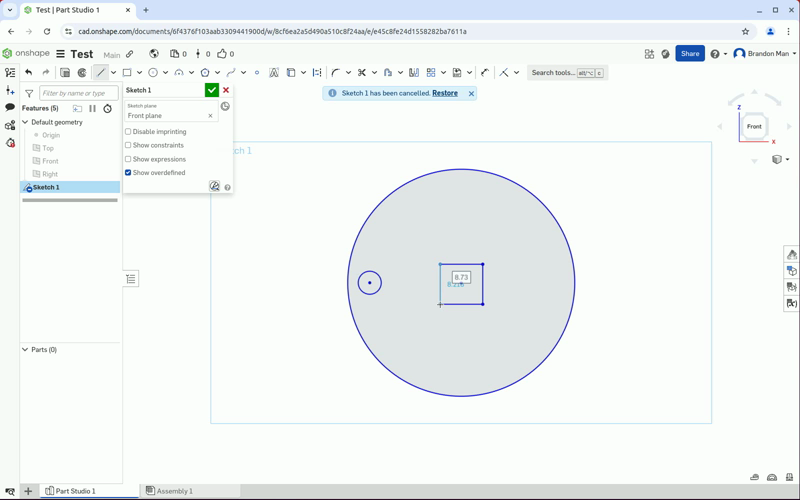
key(c)
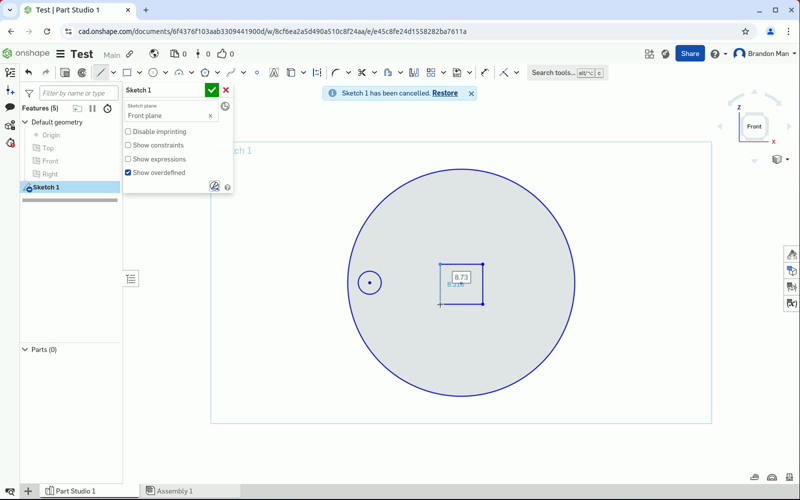
key_down(shift)
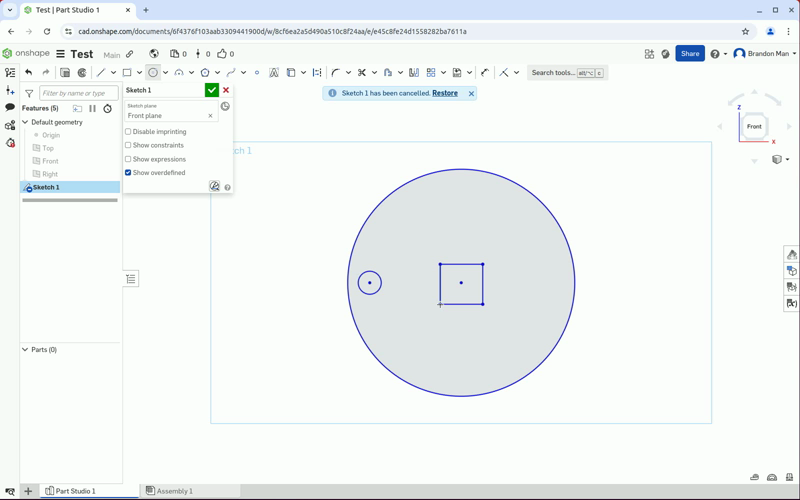
mouse_move(461, 374)
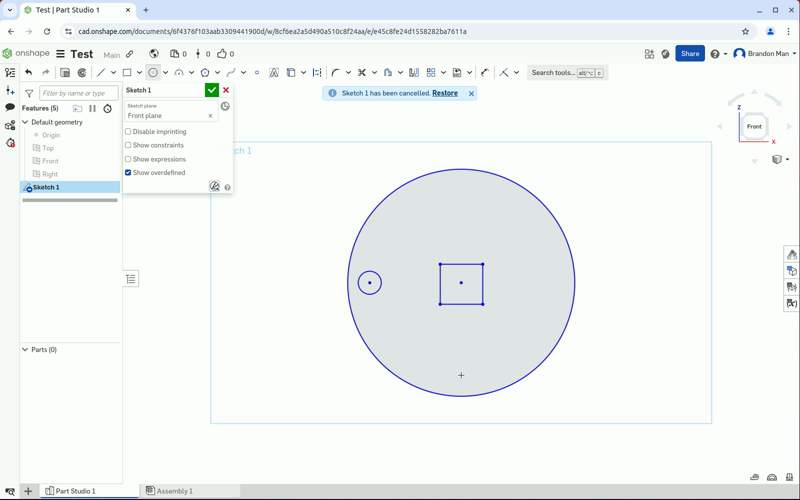
click(461, 374)
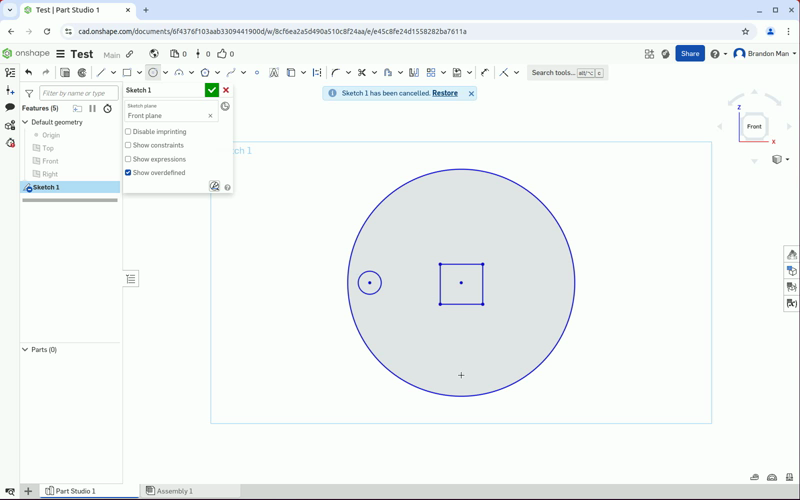
key_up(shift)
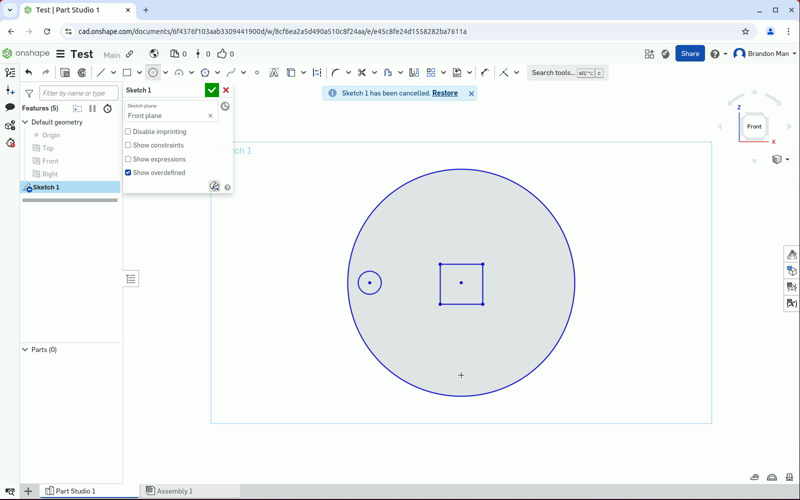
mouse_move(473, 374)
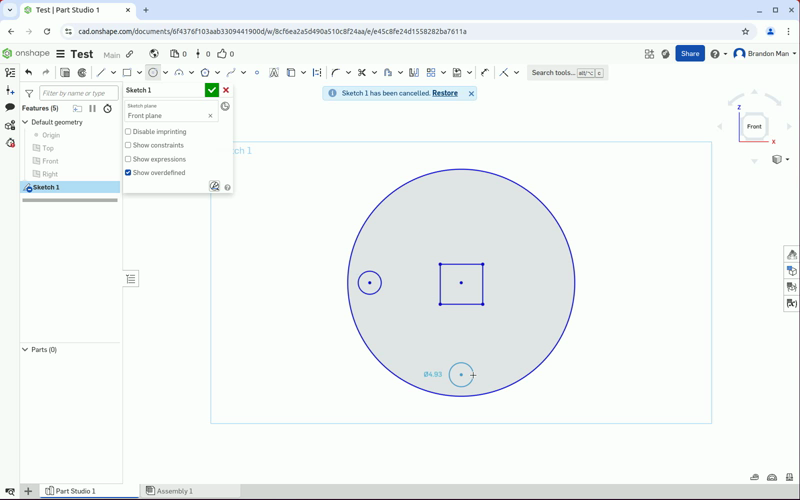
click(473, 374)
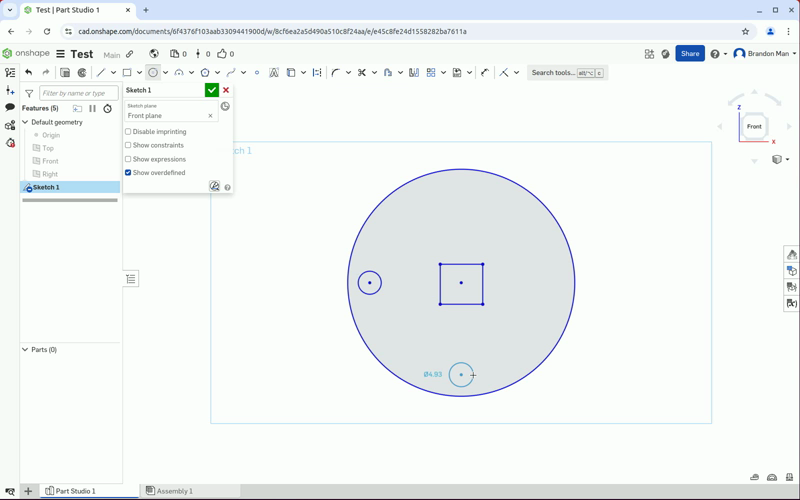
key(esc)
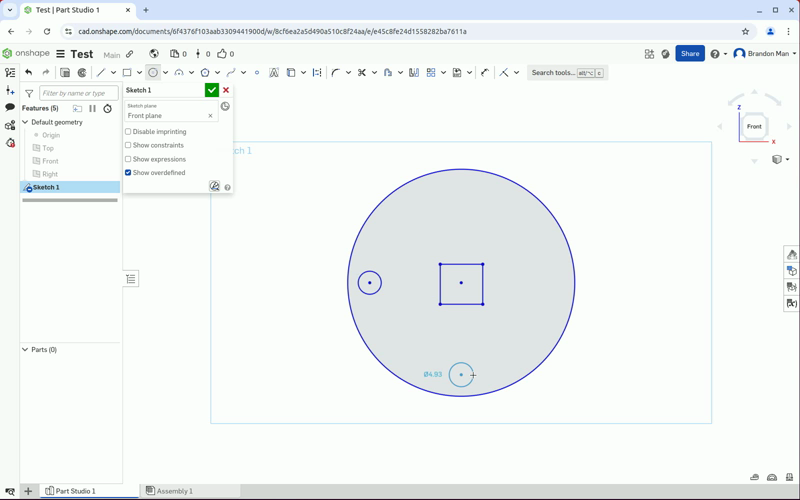
key(c)
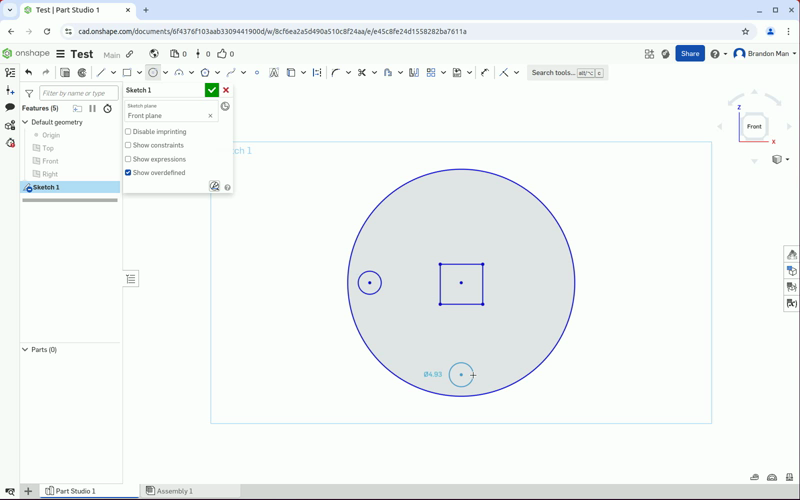
key_down(shift)
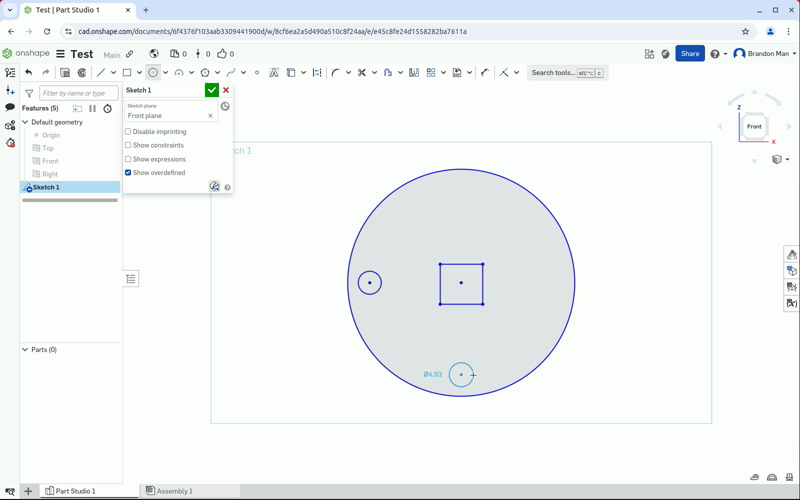
mouse_move(461, 191)
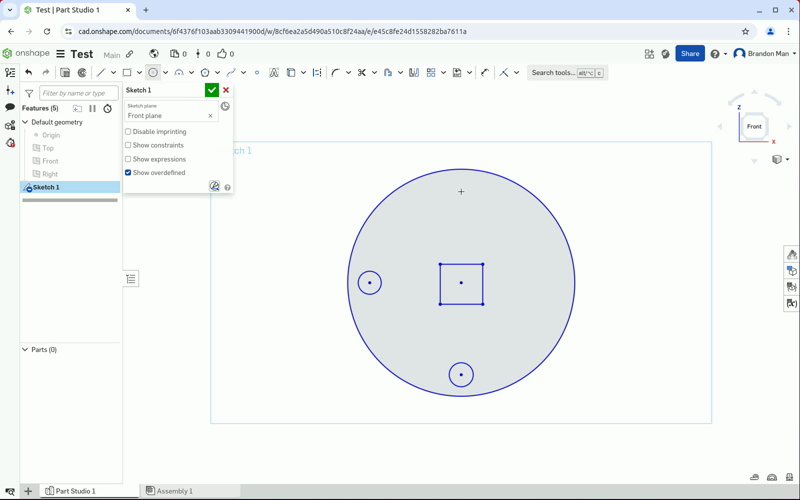
click(461, 191)
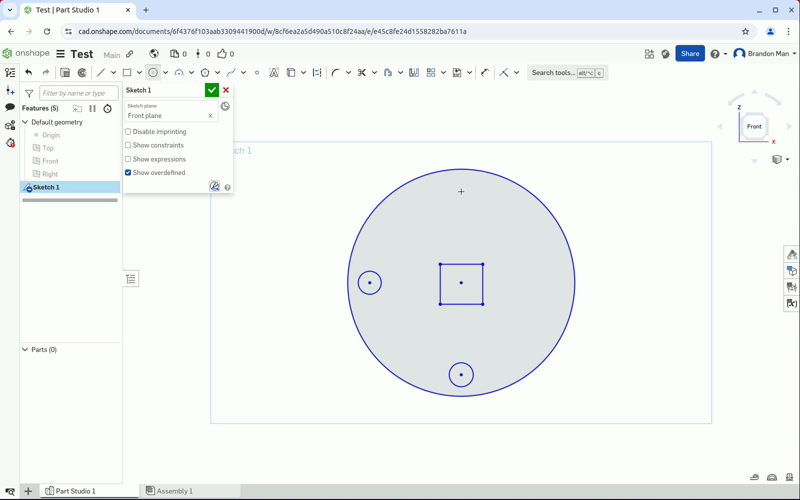
key_up(shift)
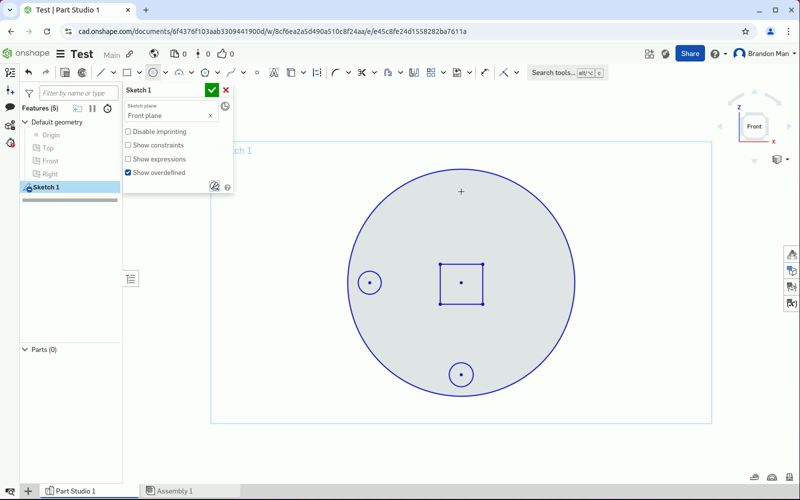
mouse_move(473, 191)
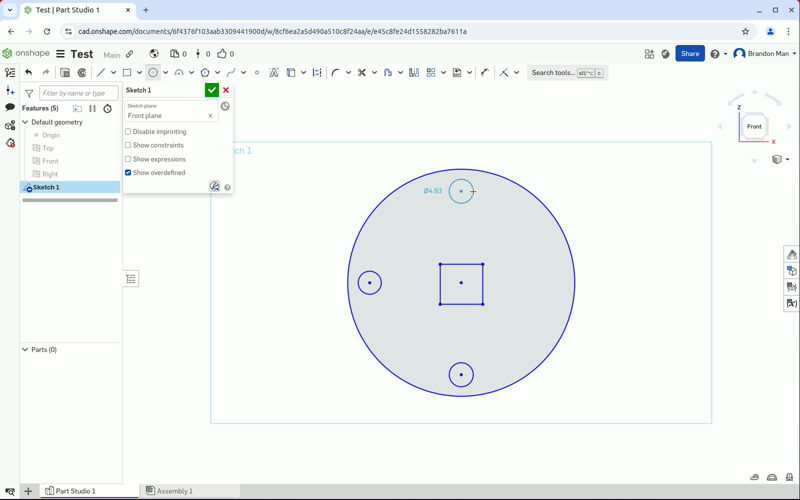
click(473, 191)
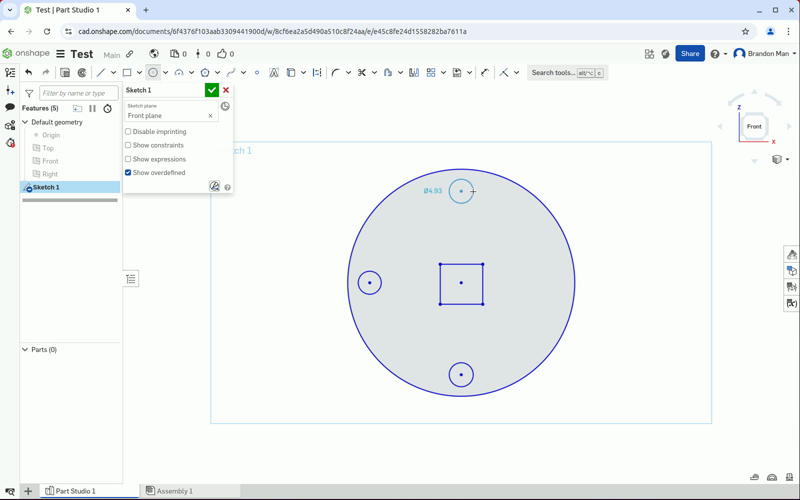
key(esc)
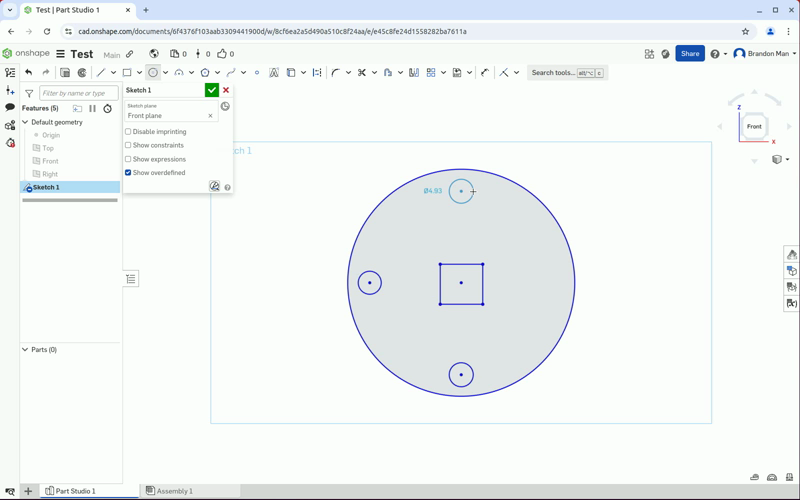
key(c)
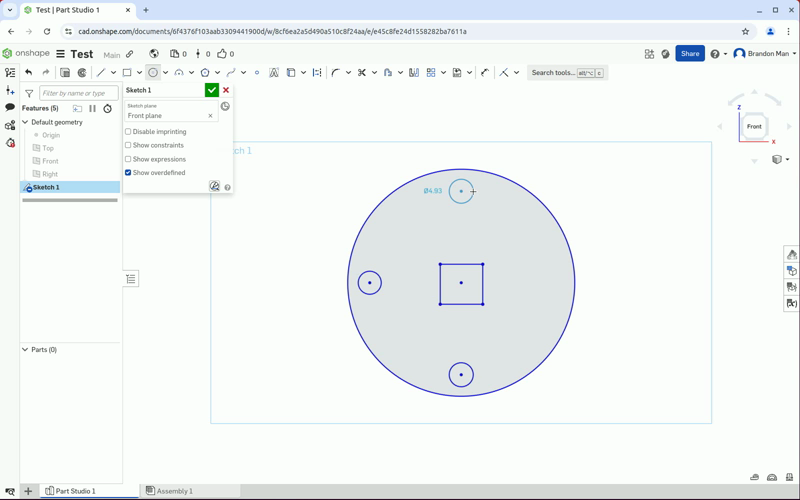
key_down(shift)
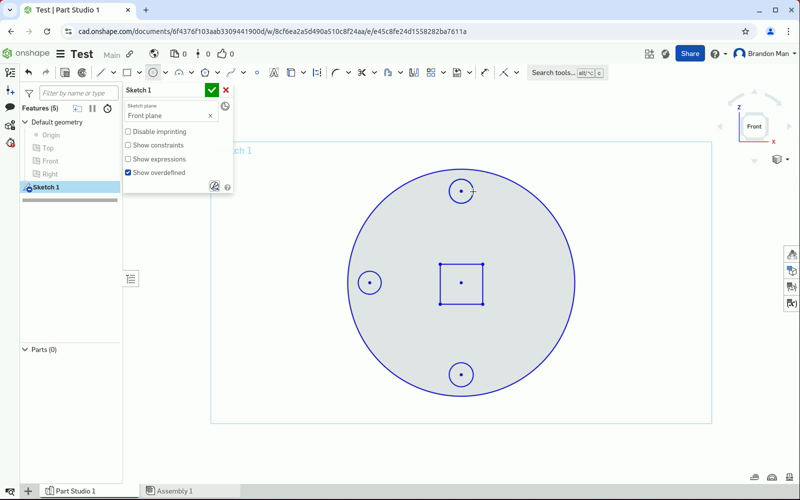
mouse_move(550, 282)
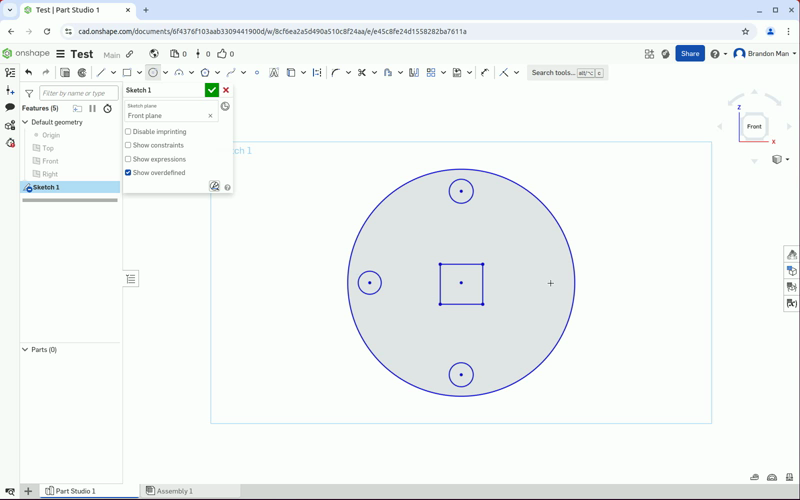
click(550, 282)
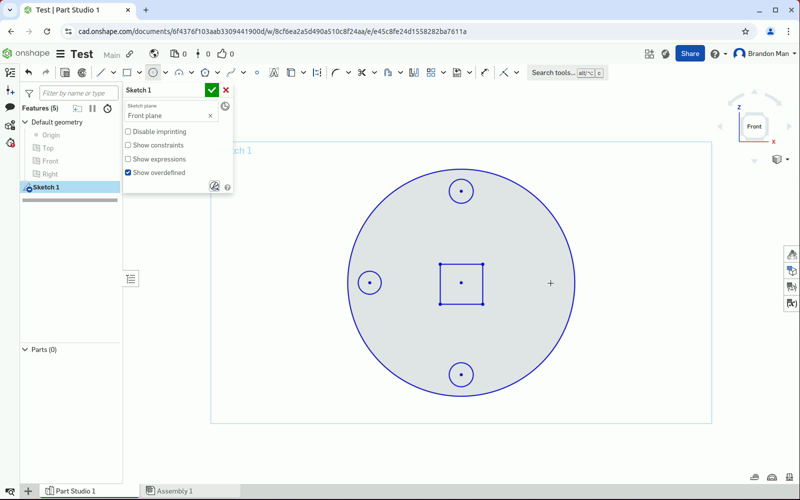
key_up(shift)
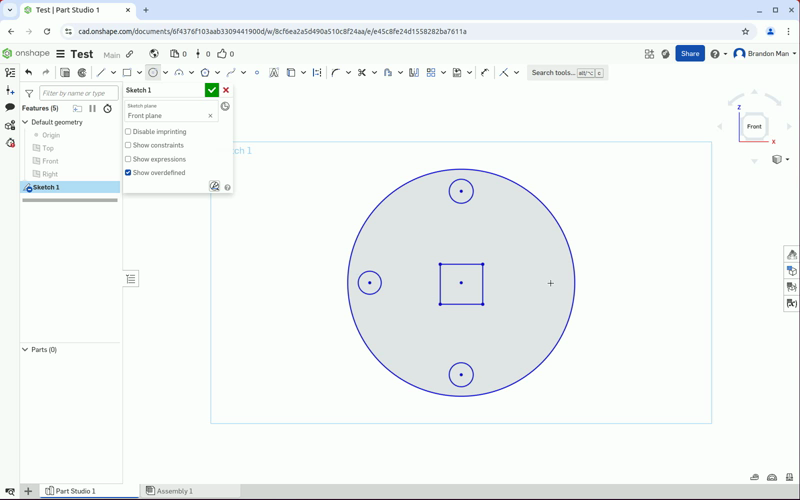
mouse_move(562, 282)
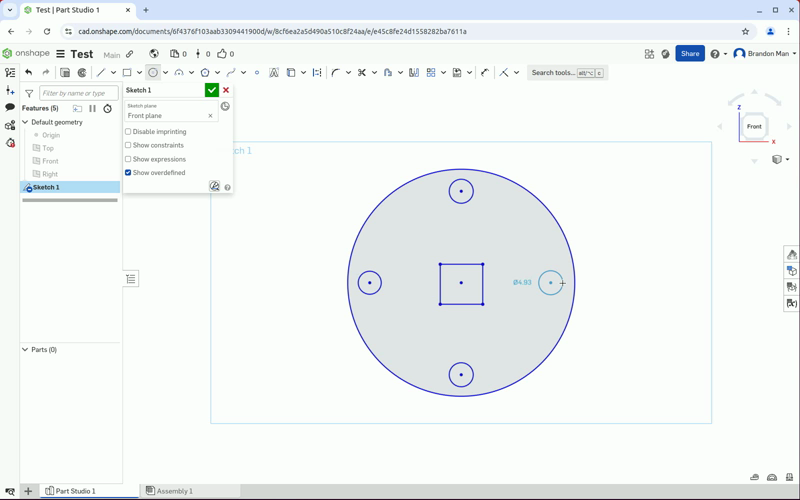
click(562, 282)
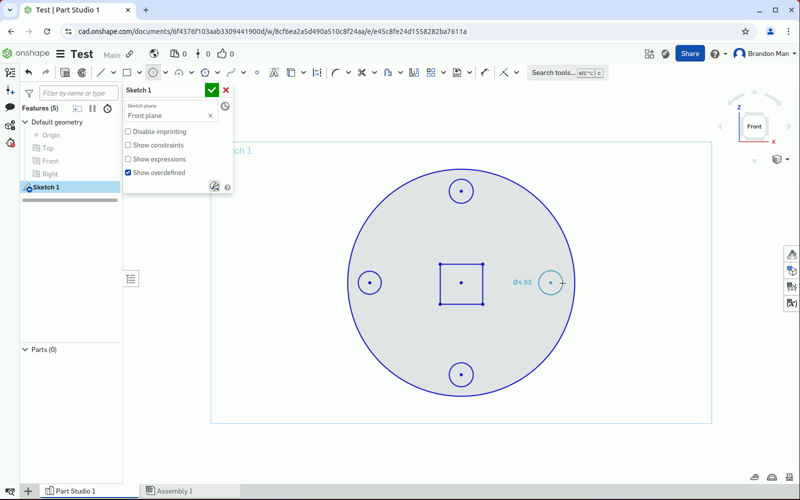
key(esc)
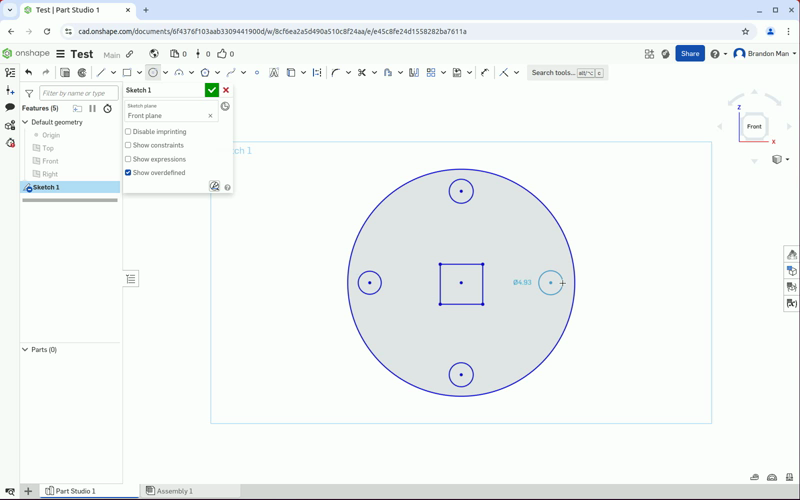
mouse_move(489, 352)
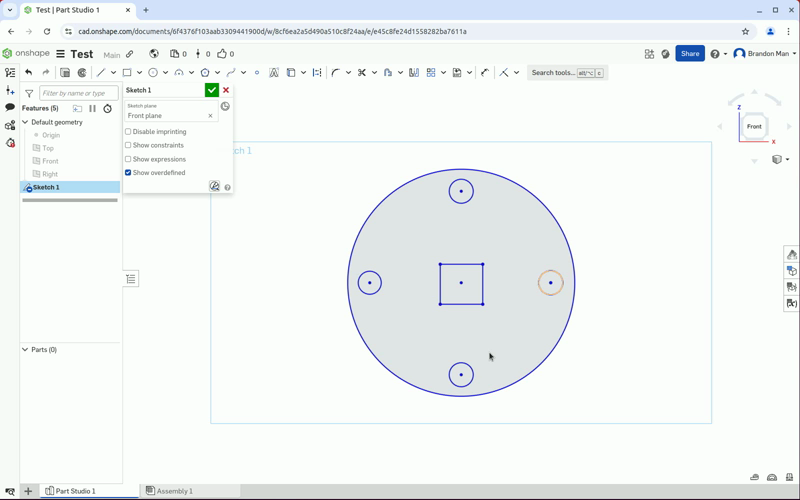
click(489, 352)
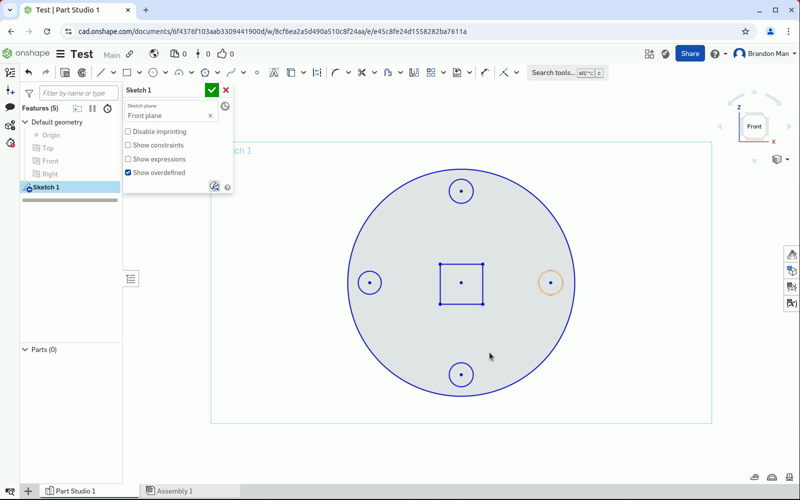
mouse_move(73, 352)
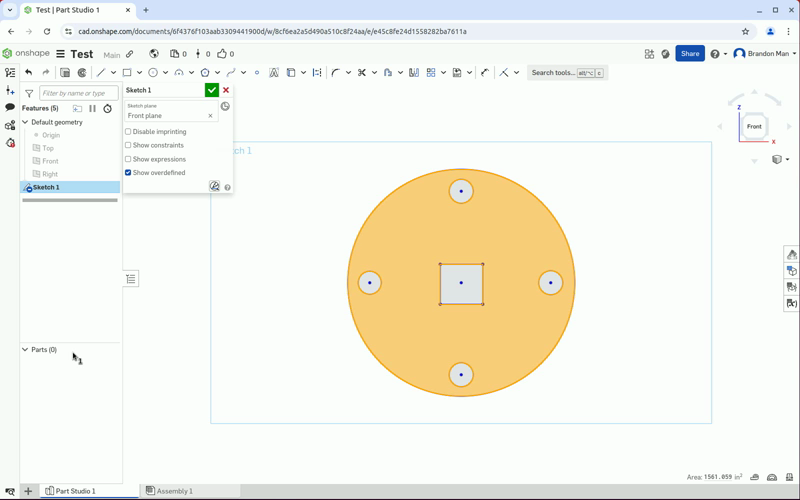
key(shift+y)
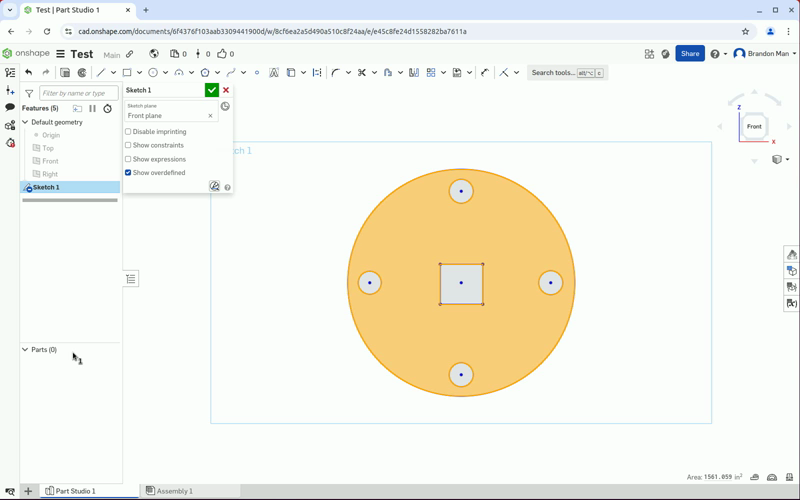
key(shift+e)
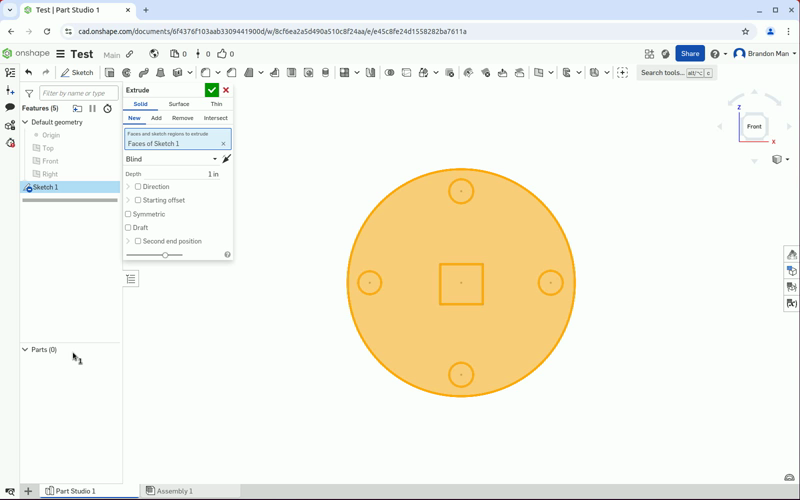
mouse_move(143, 106)
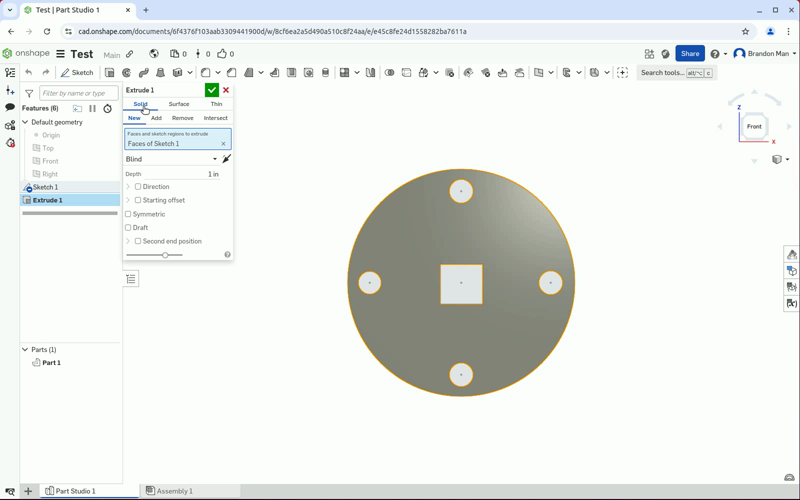
click(143, 106)
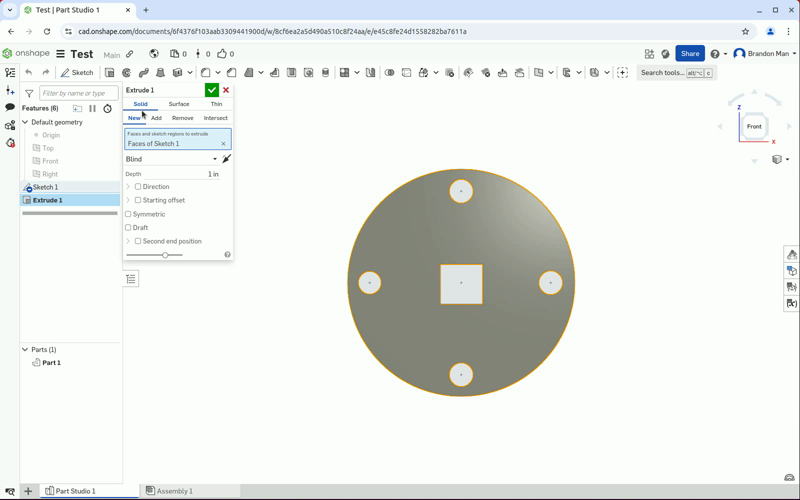
mouse_move(137, 120)
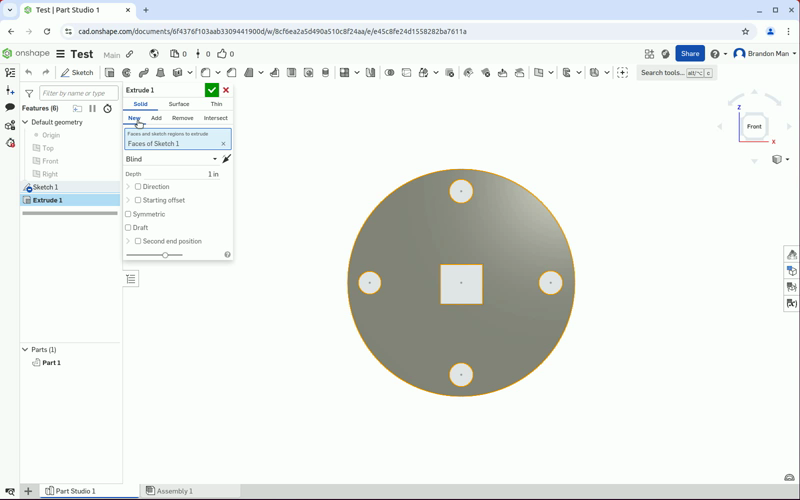
click(137, 120)
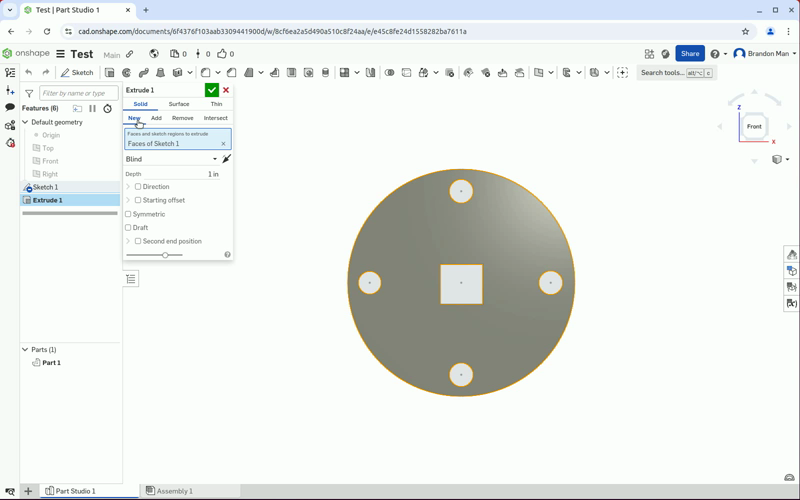
key(tab, 4)
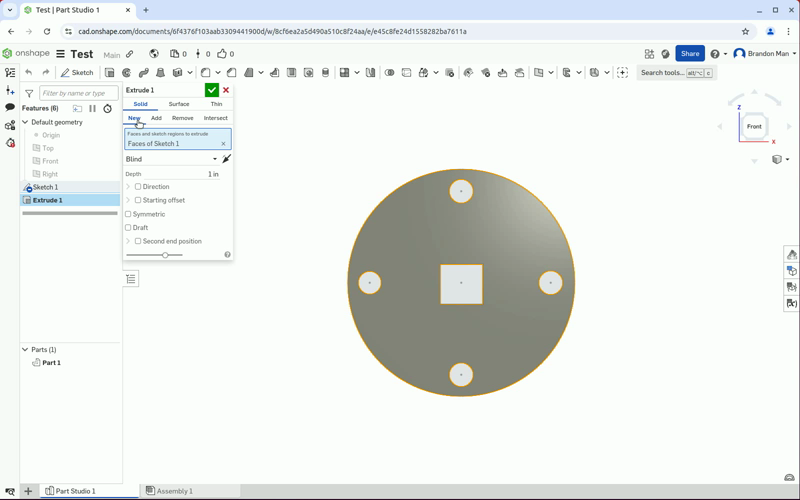
text(5.777)
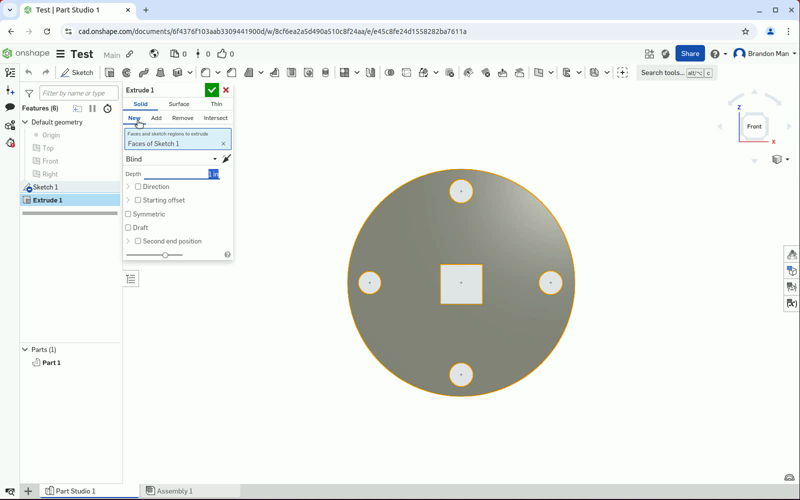
key(enter)
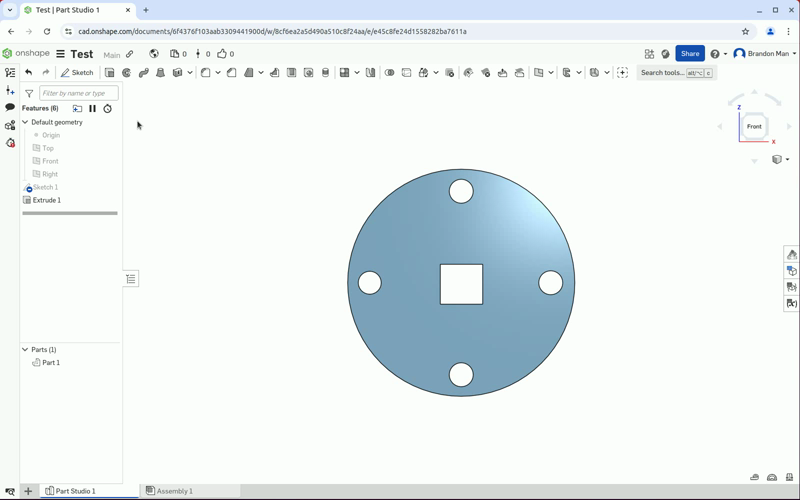
key(shift+h)
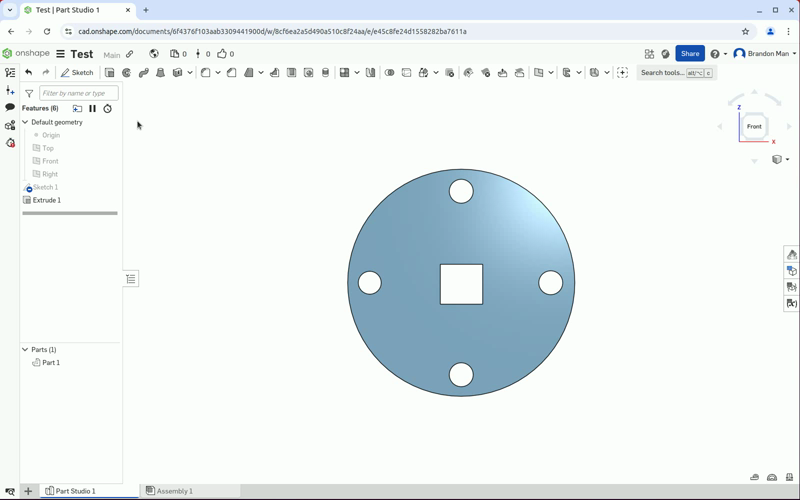
key(shift+h)
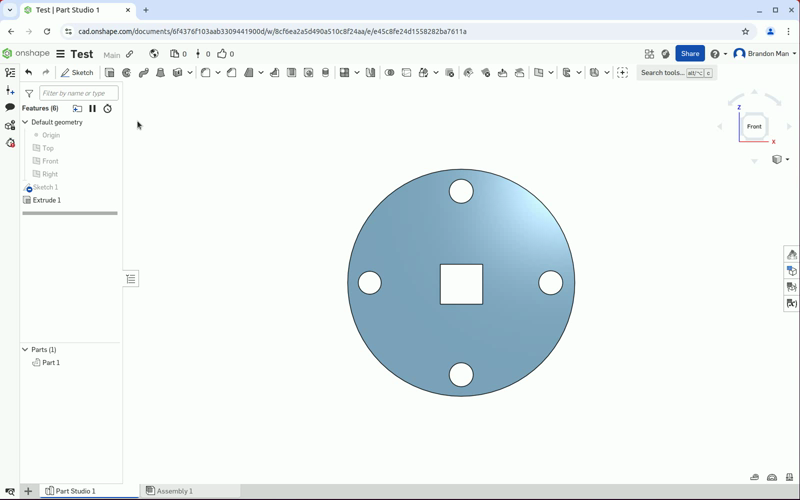
mouse_move(73, 189)
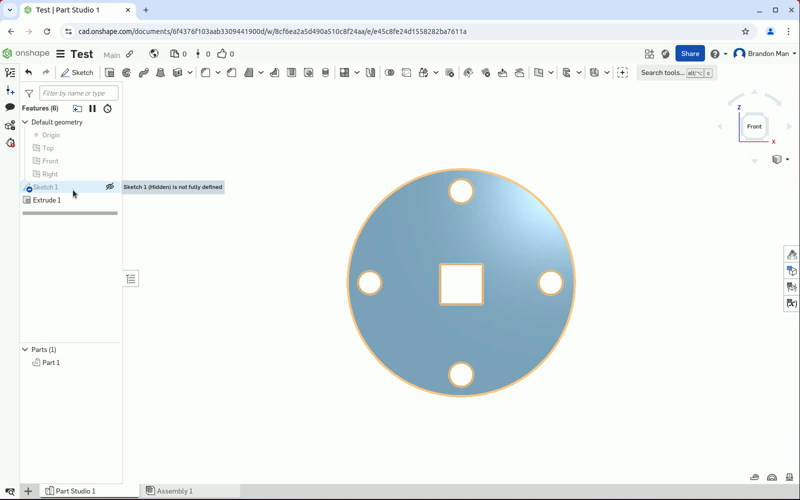
click(73, 189)
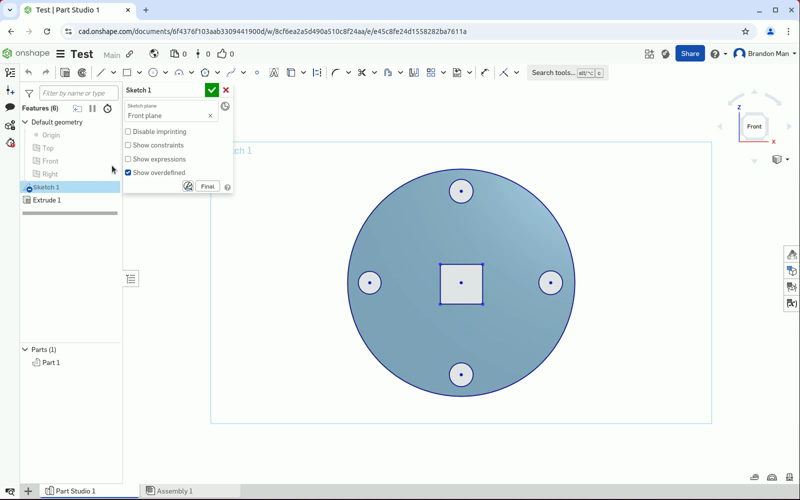
mouse_move(229, 92)
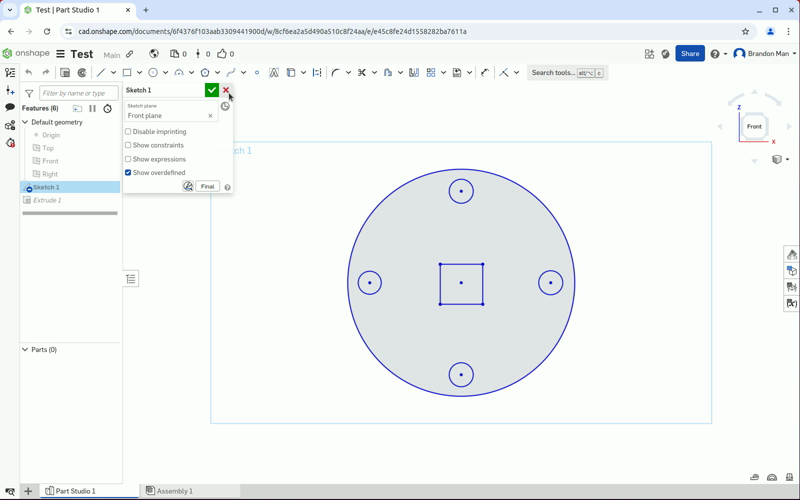
click(229, 92)
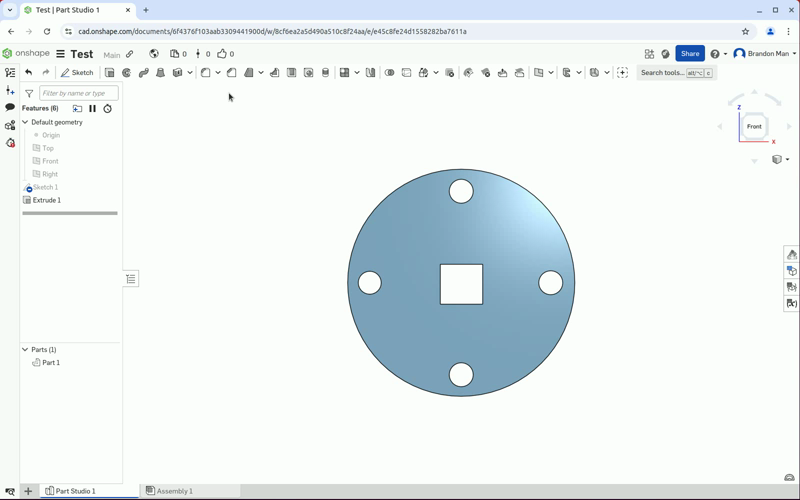
mouse_move(541, 75)
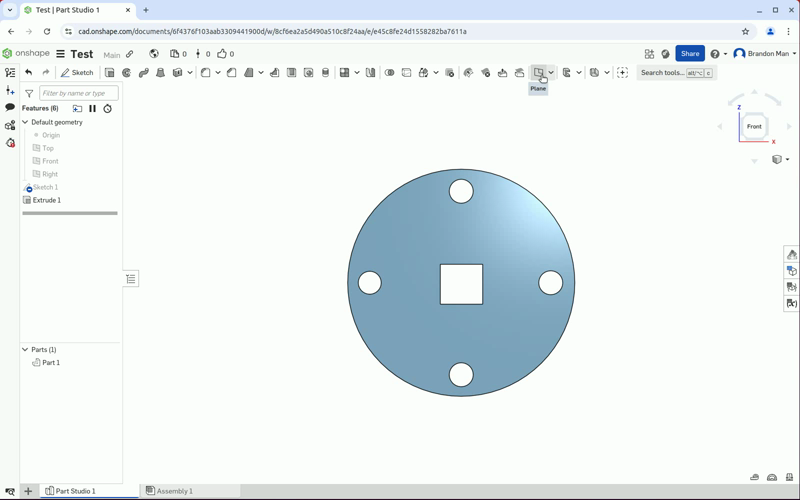
click(541, 75)
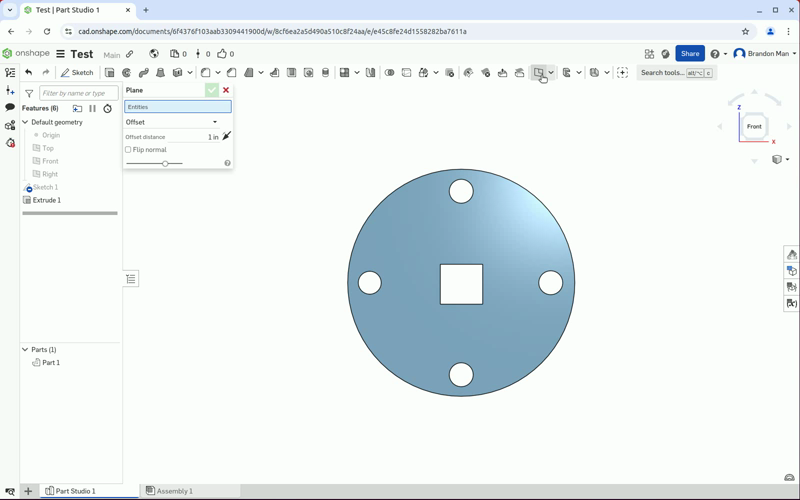
mouse_move(73, 163)
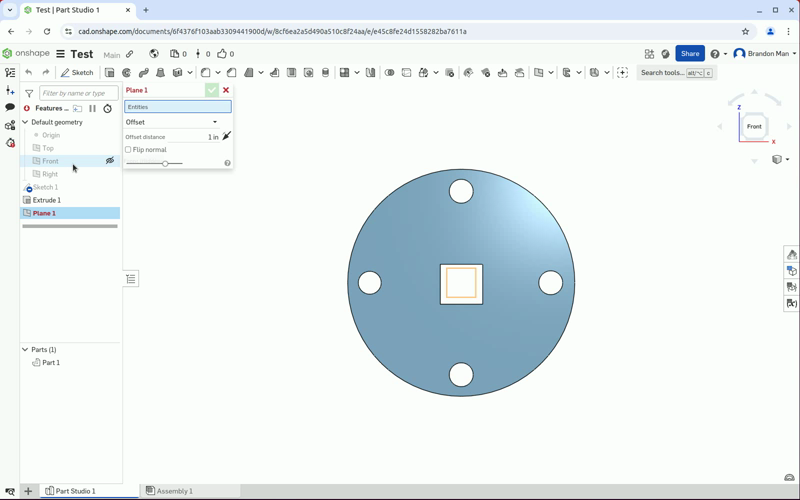
click(73, 163)
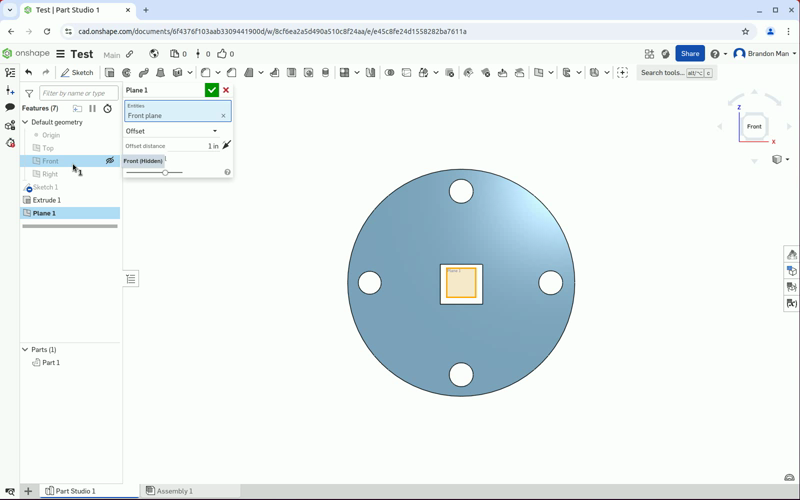
key(tab, 2)
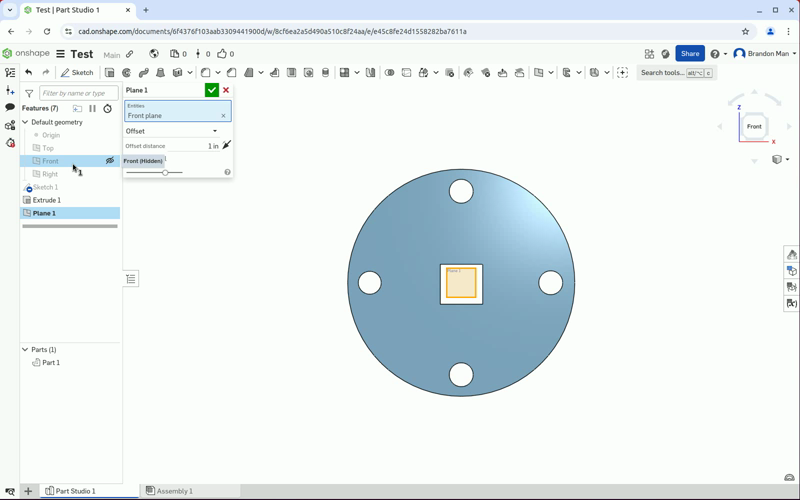
text(5.792)
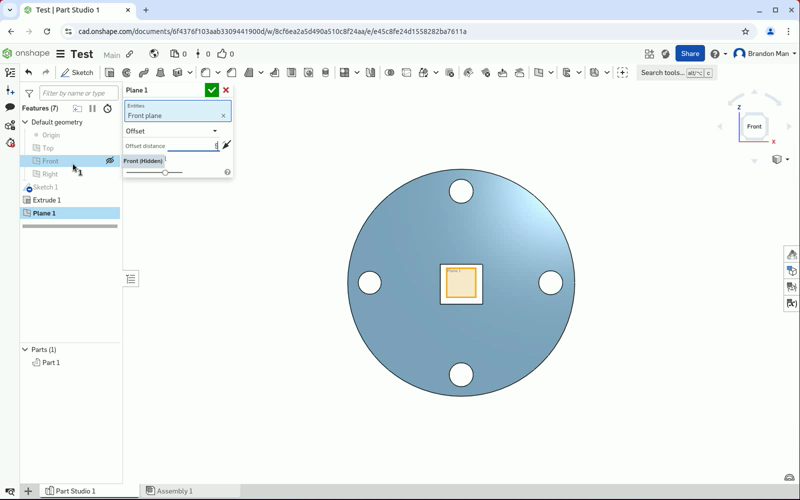
key(enter, 2)
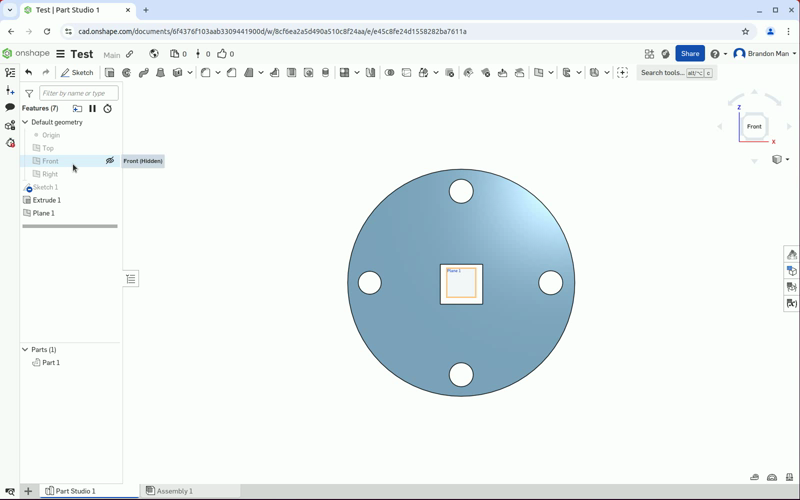
key(shift+s)
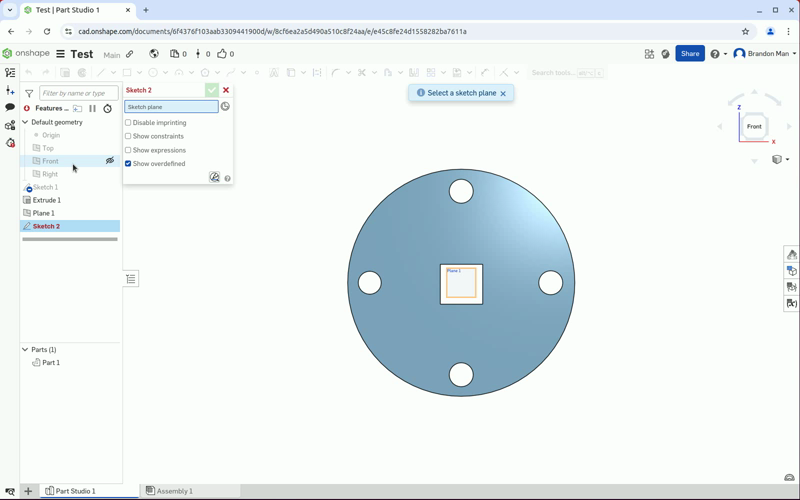
mouse_move(73, 215)
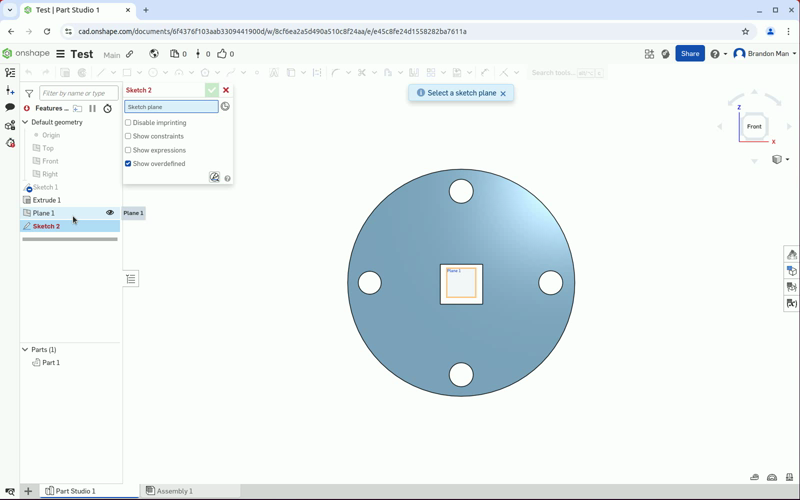
click(73, 215)
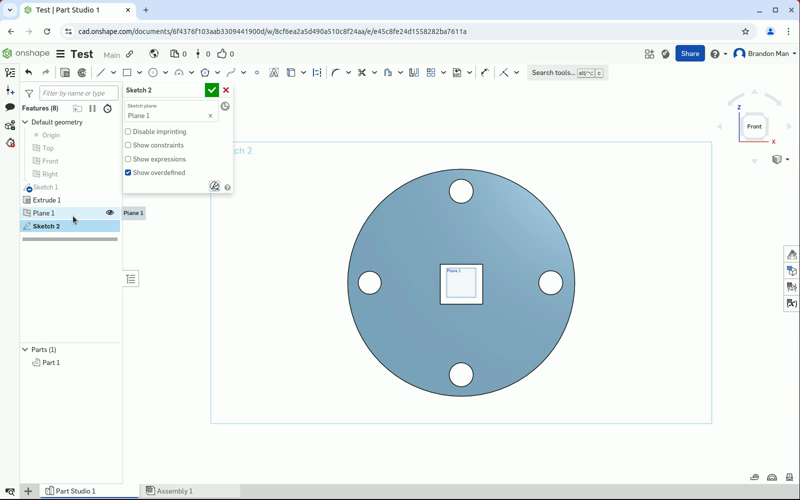
mouse_move(73, 352)
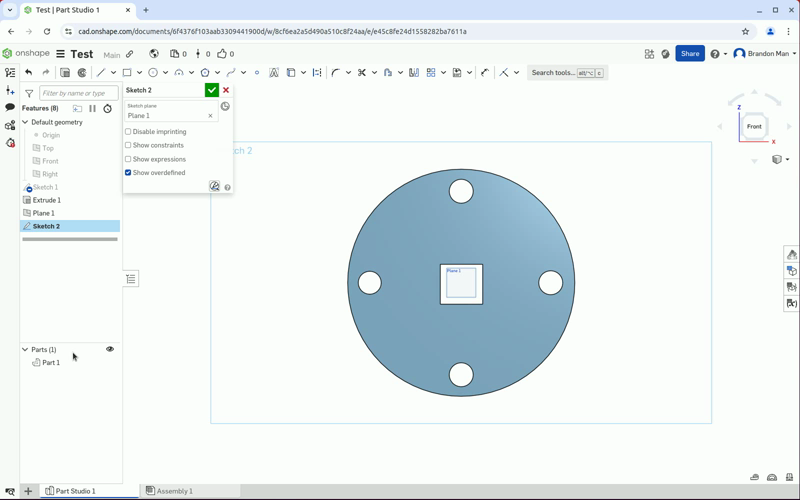
key(y)
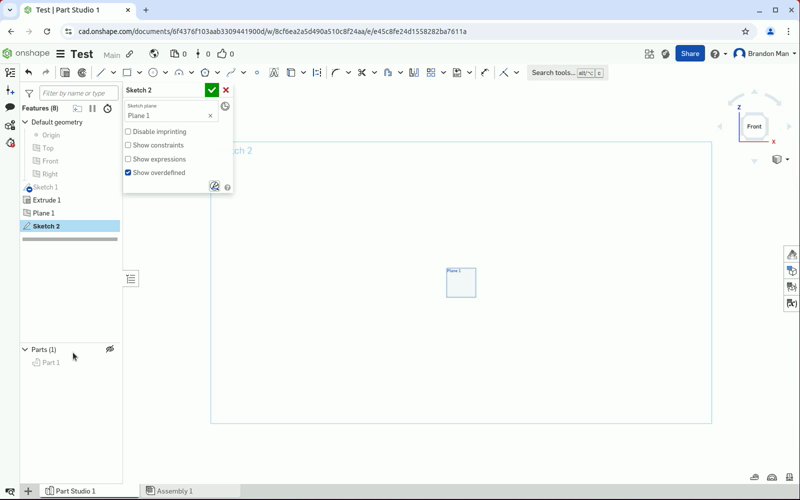
key(c)
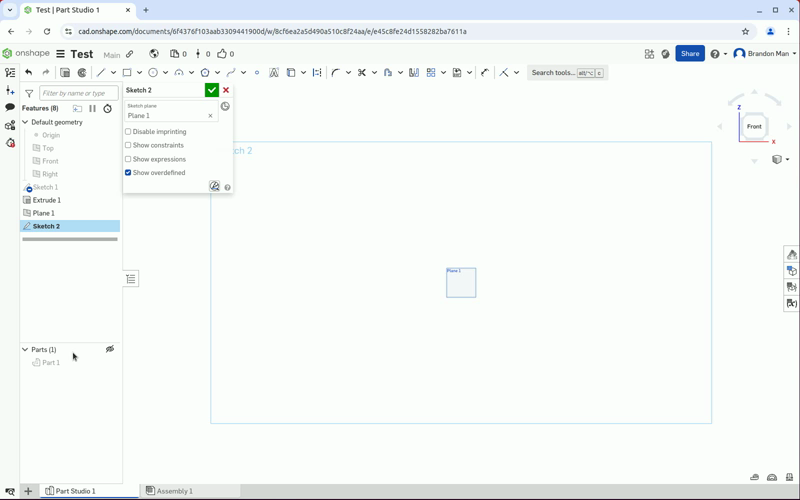
key_down(shift)
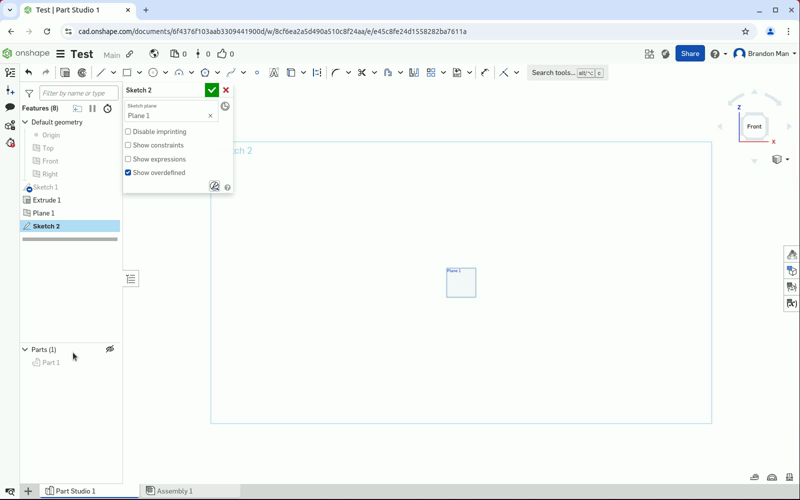
mouse_move(461, 282)
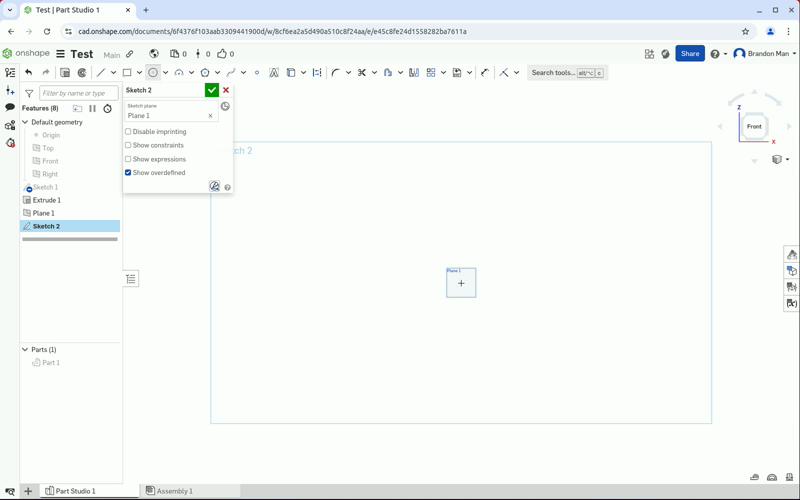
click(461, 282)
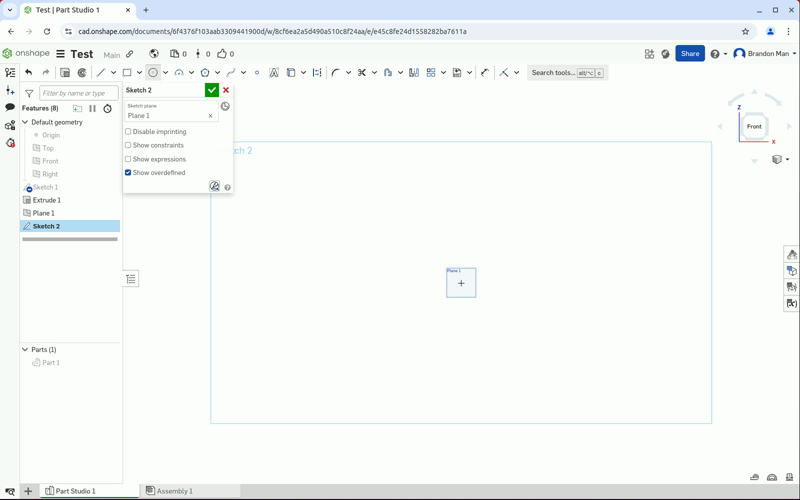
key_up(shift)
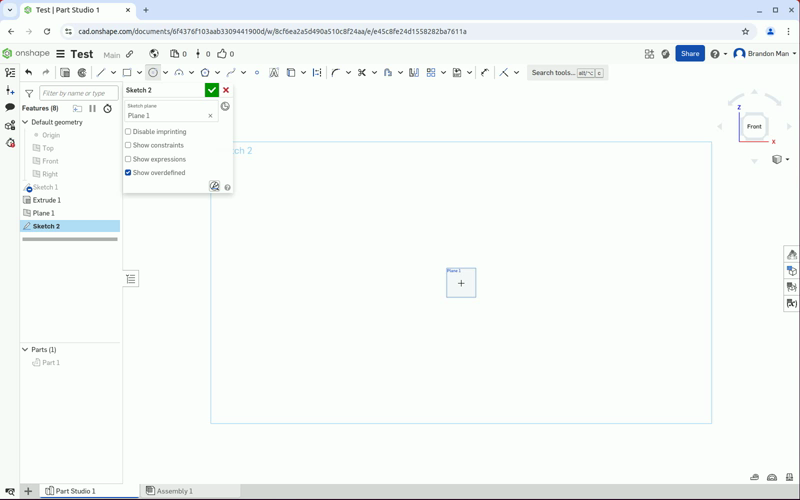
mouse_move(518, 282)
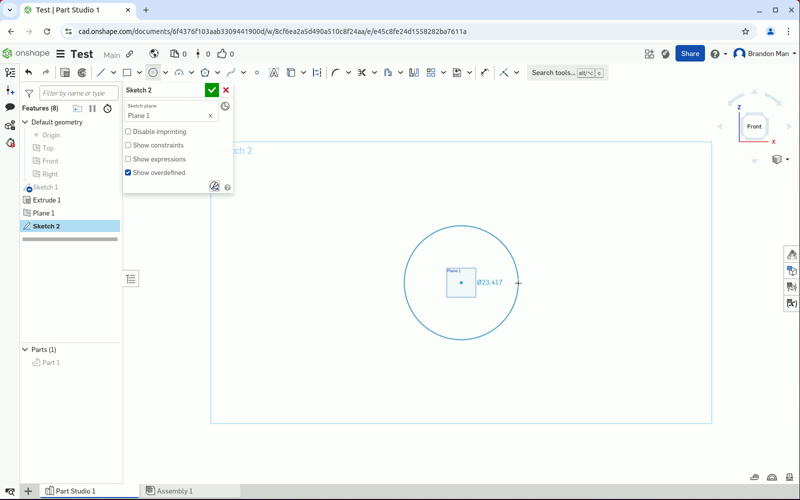
click(518, 282)
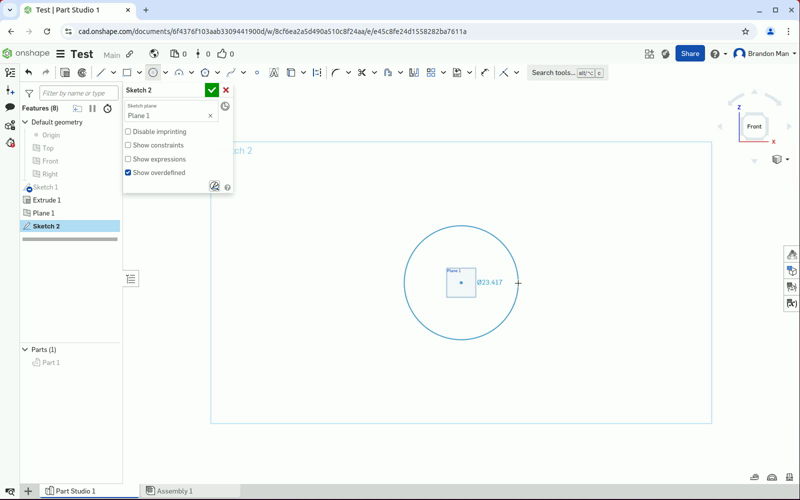
key(esc)
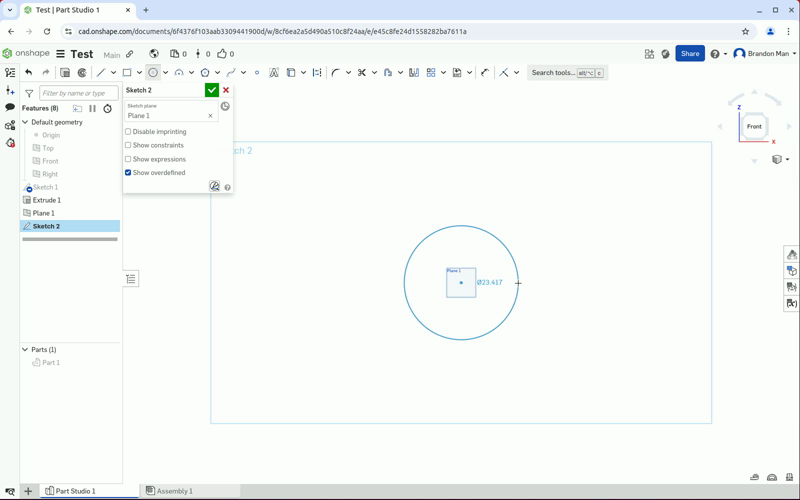
key(l)
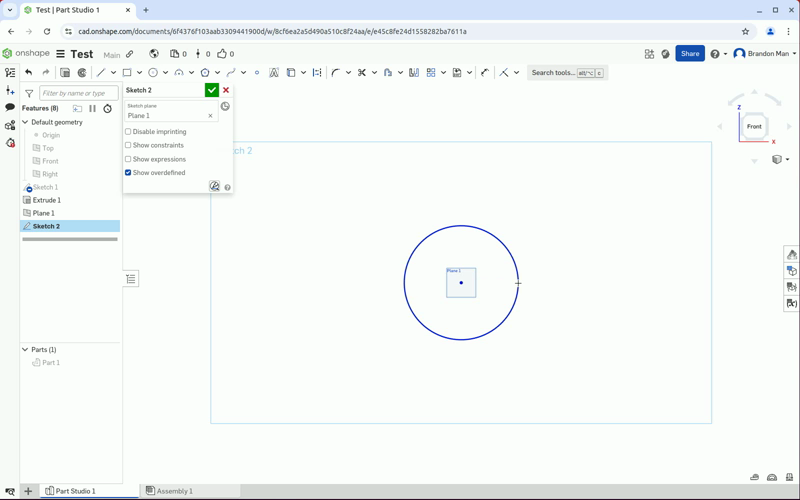
key_down(shift)
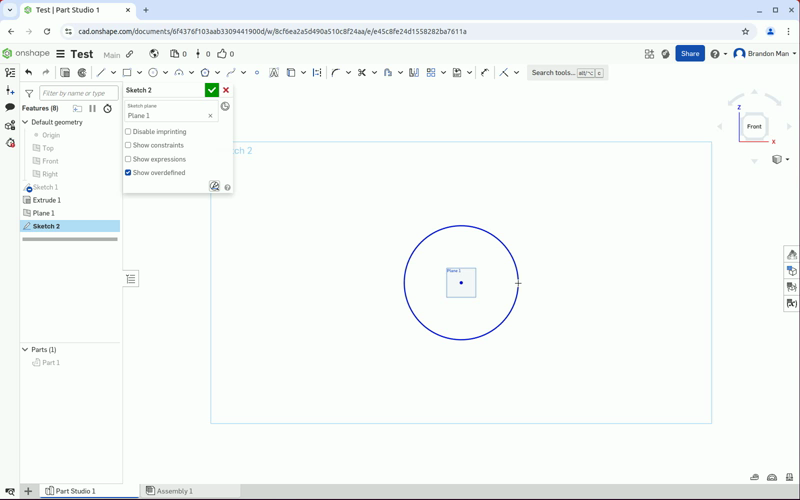
mouse_move(441, 305)
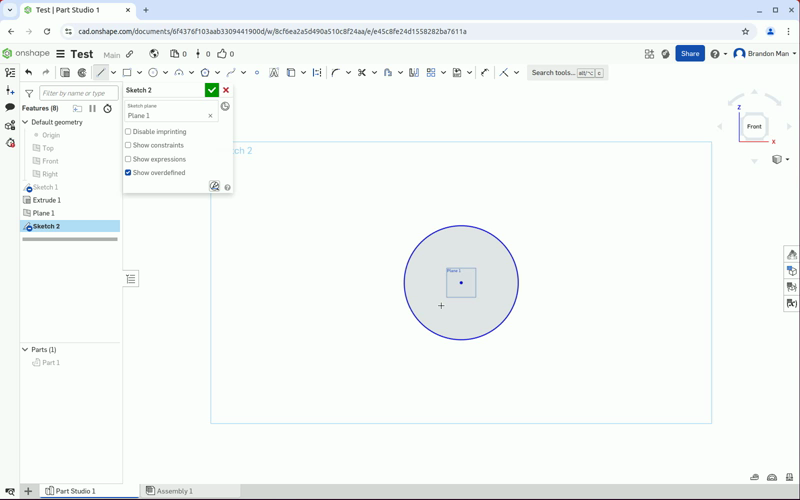
click(441, 305)
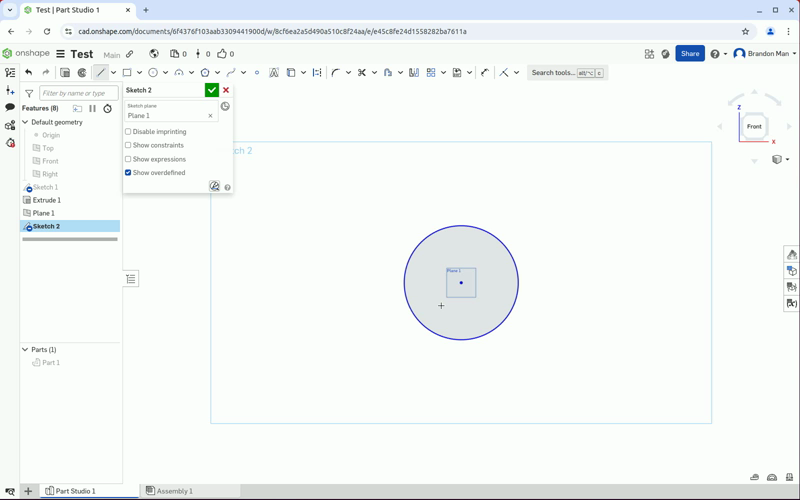
key_up(shift)
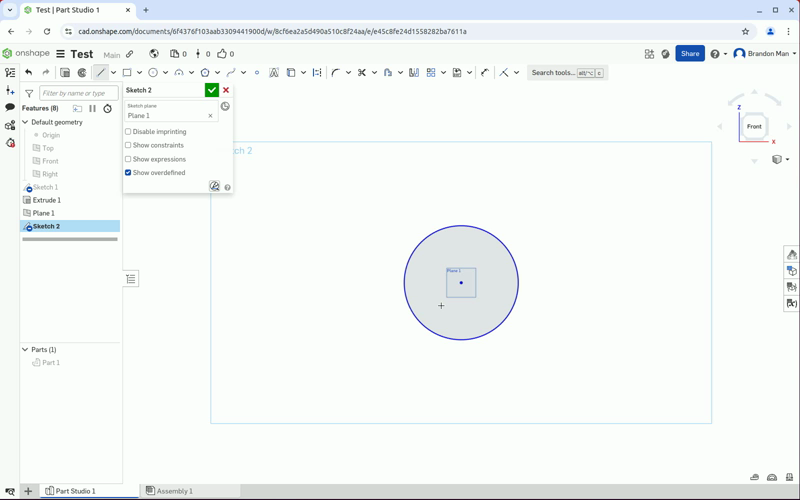
key_down(shift)
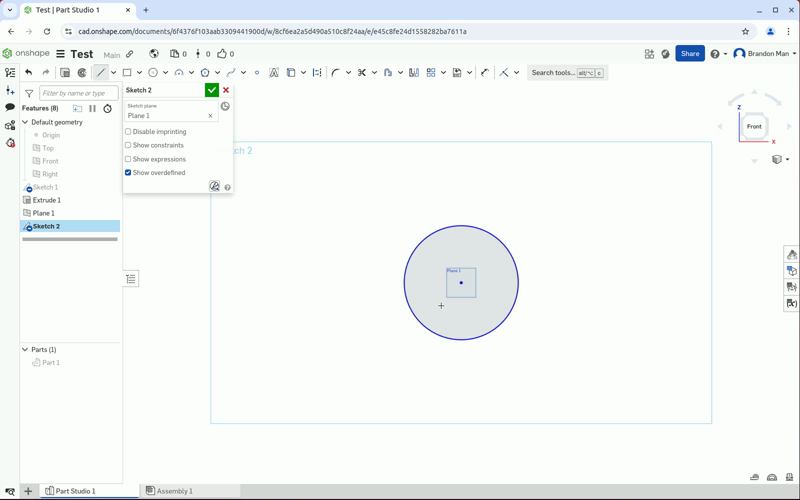
mouse_move(471, 305)
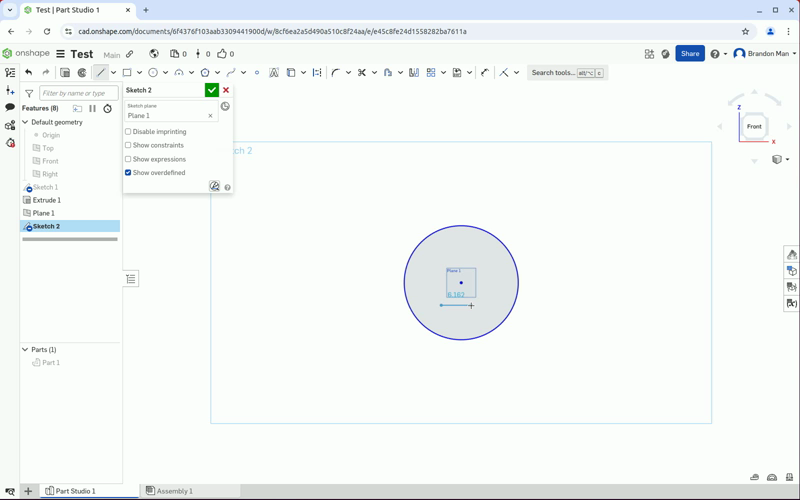
mouse_move(482, 305)
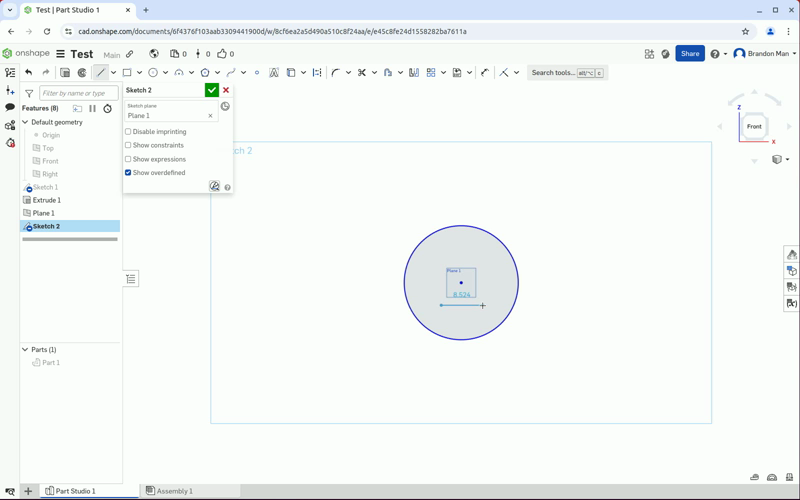
click(482, 305)
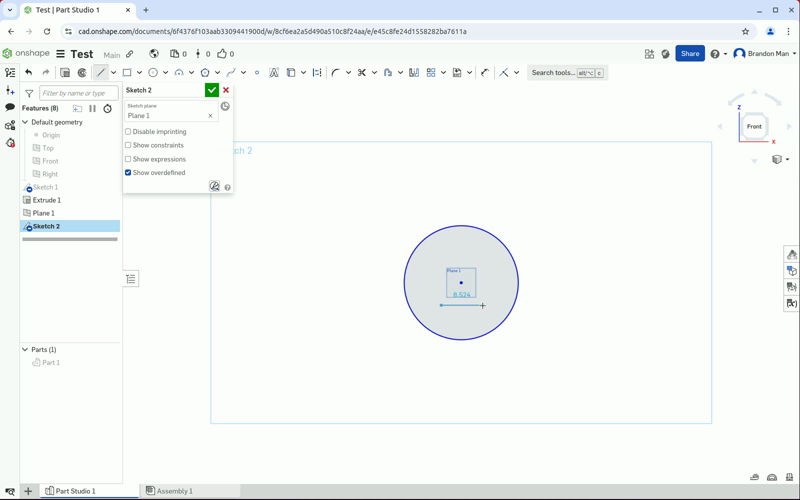
key_up(shift)
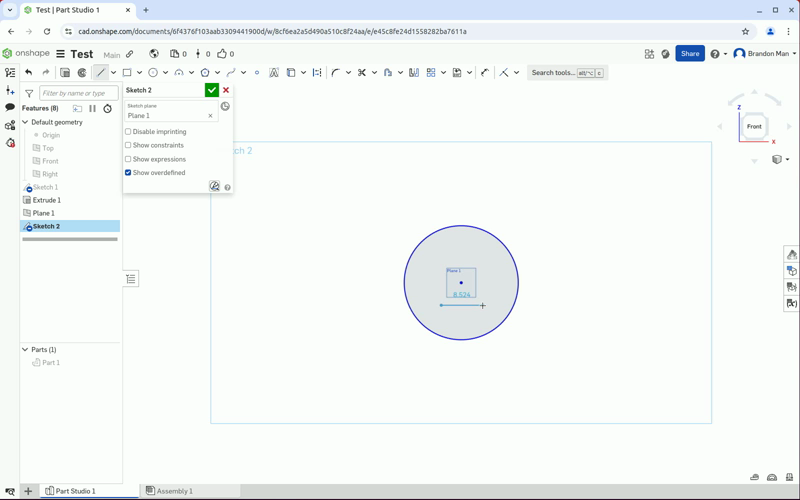
key_down(shift)
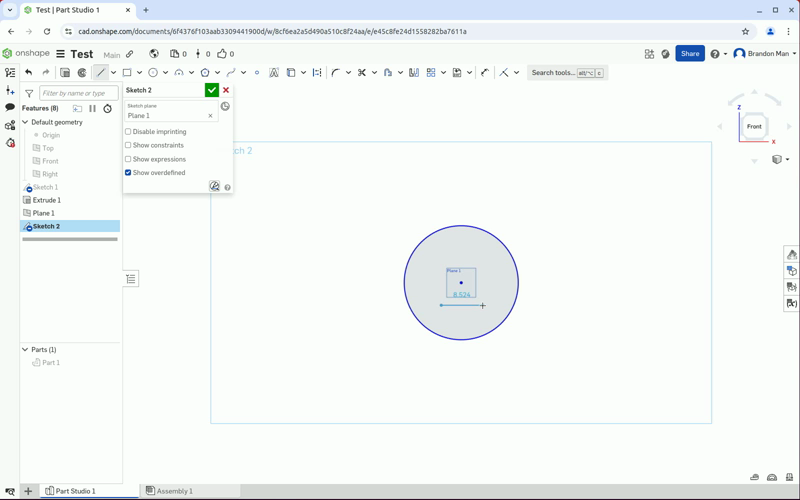
mouse_move(512, 305)
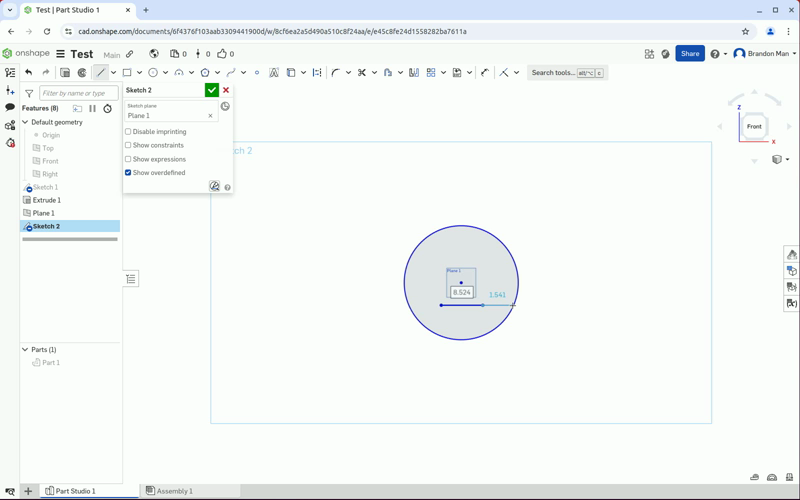
mouse_move(482, 262)
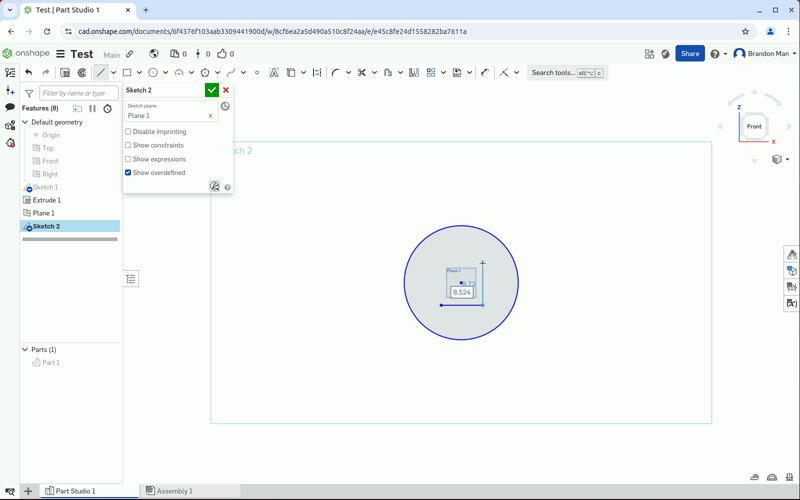
click(482, 262)
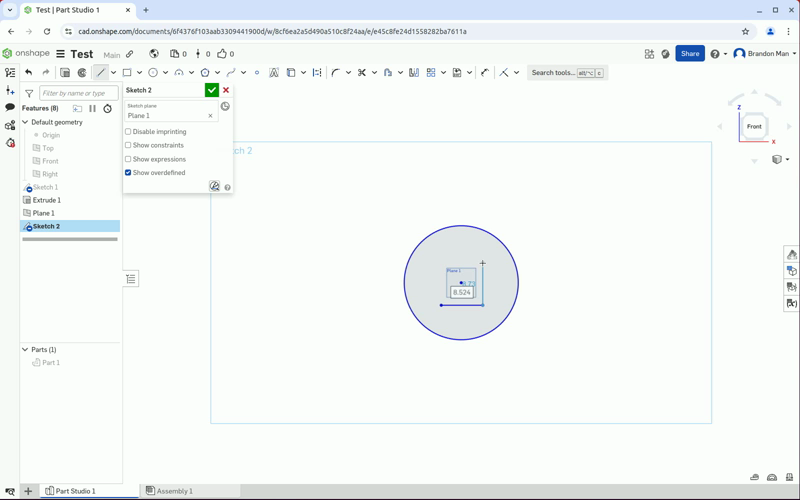
key_up(shift)
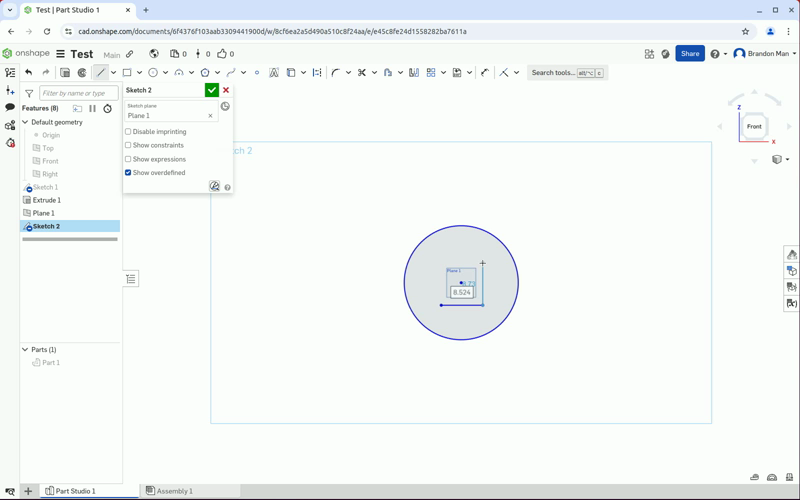
key_down(shift)
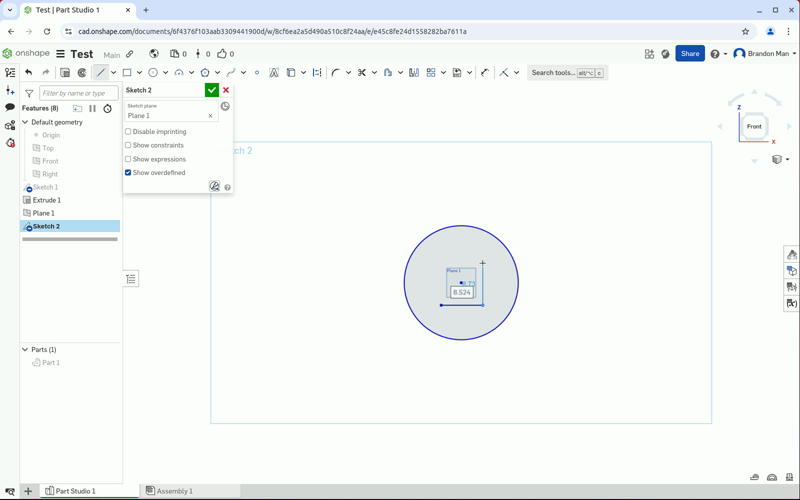
mouse_move(512, 262)
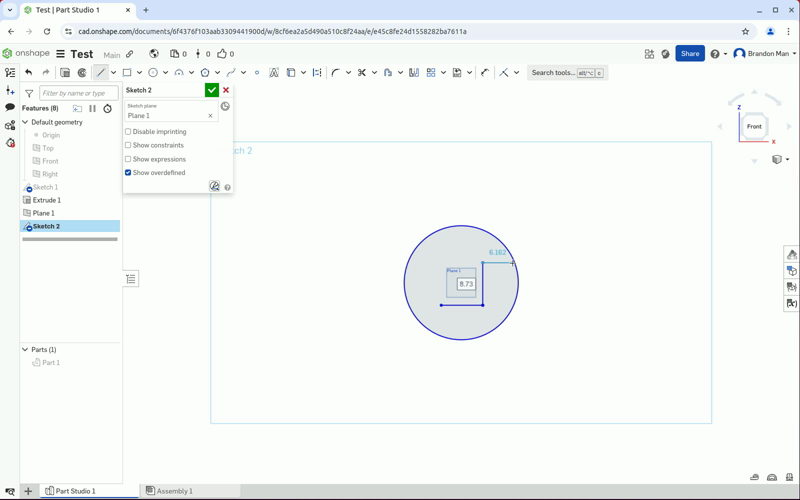
mouse_move(441, 262)
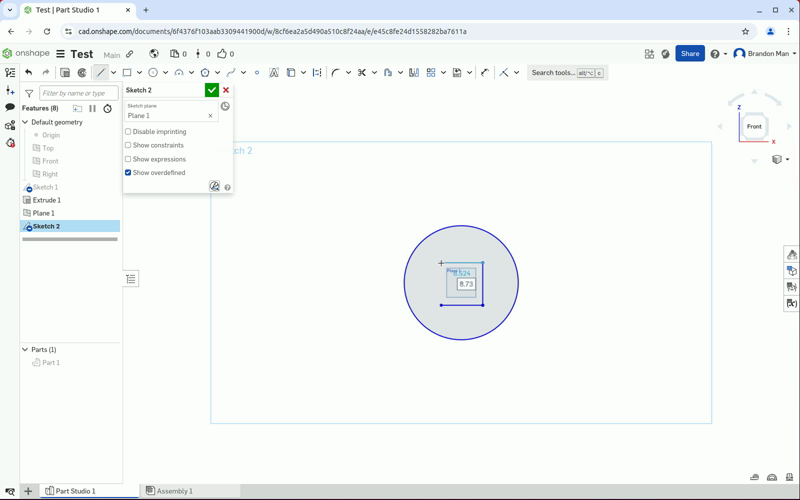
click(441, 262)
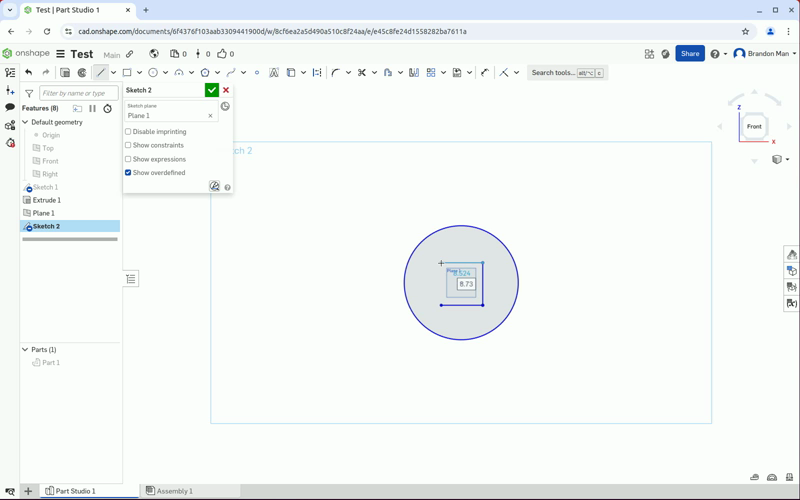
key_up(shift)
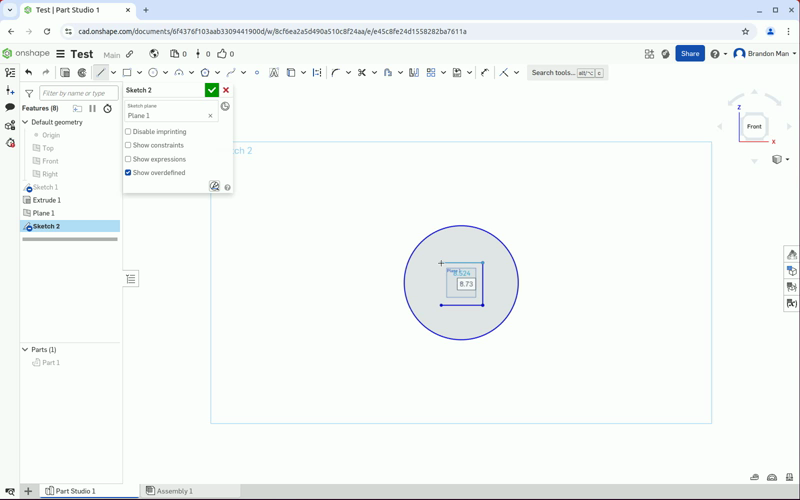
mouse_move(471, 262)
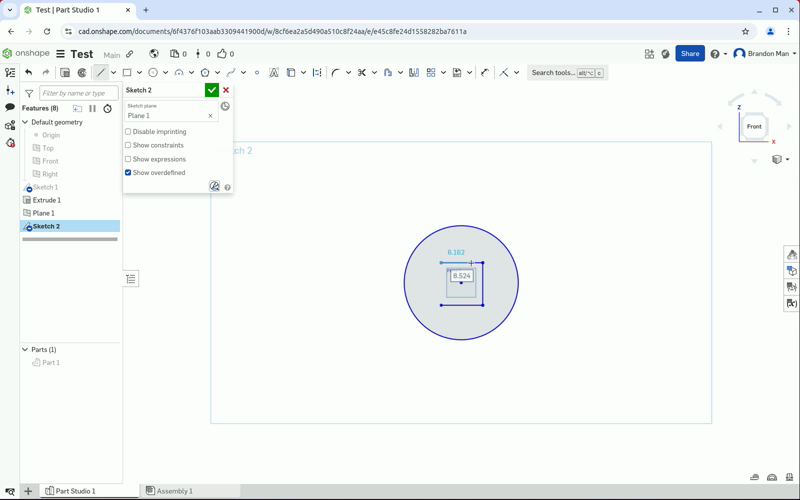
key_down(shift)
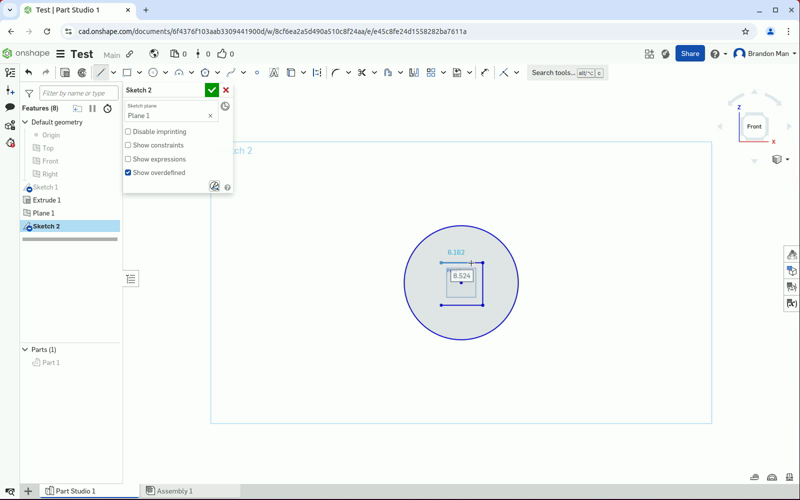
mouse_move(441, 305)
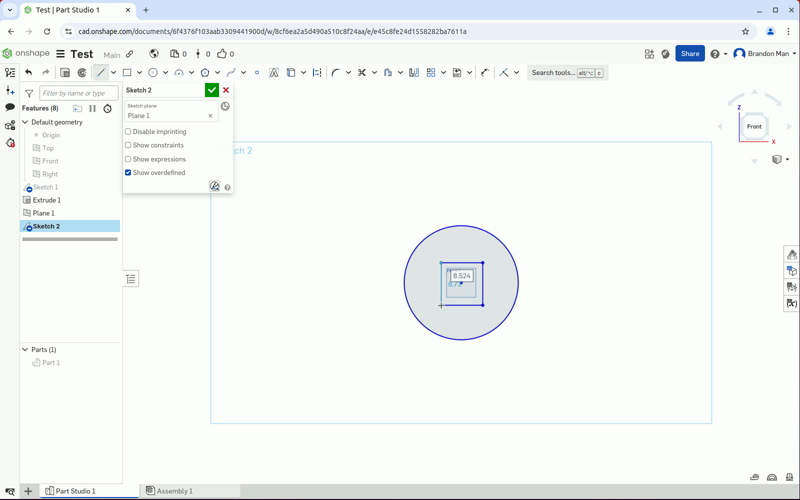
key_up(shift)
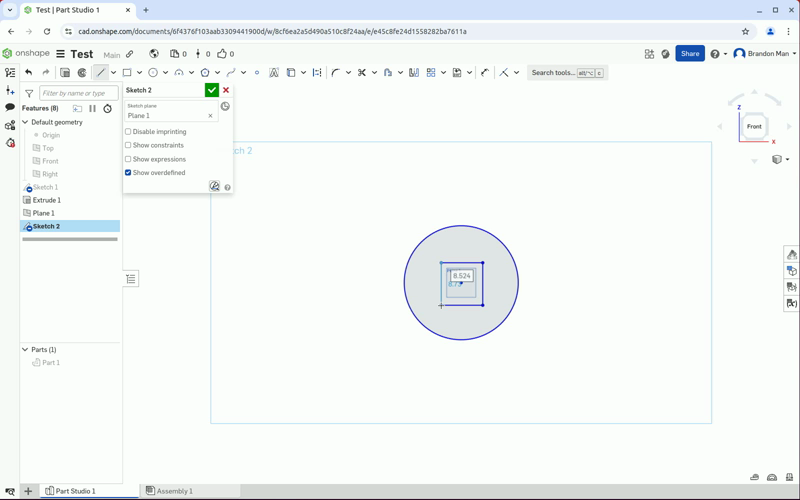
click(441, 305)
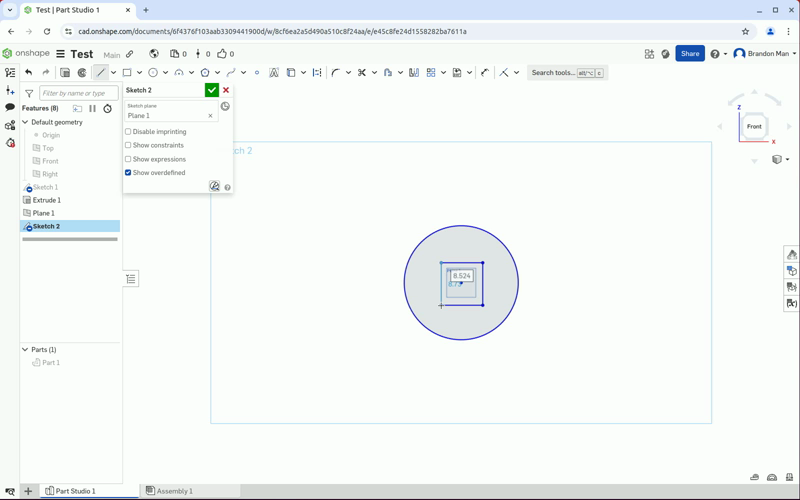
key(esc)
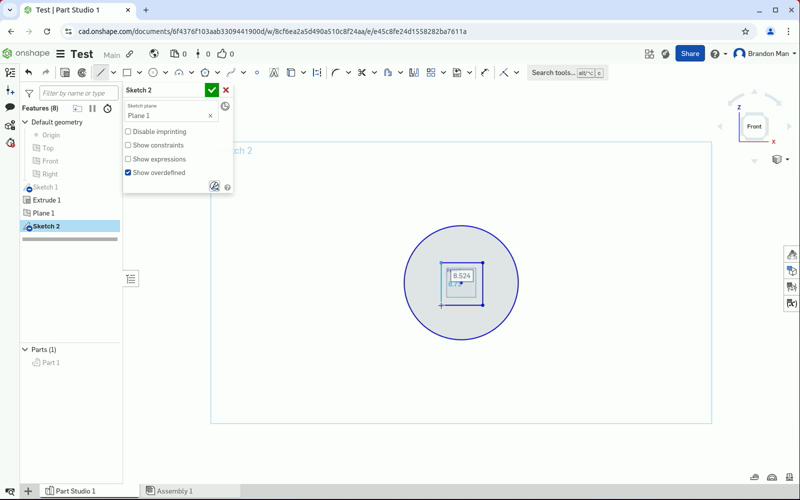
mouse_move(469, 314)
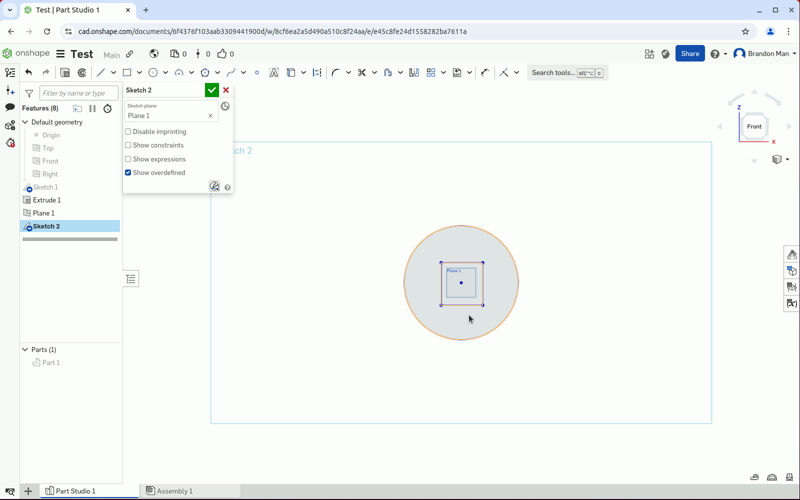
click(469, 314)
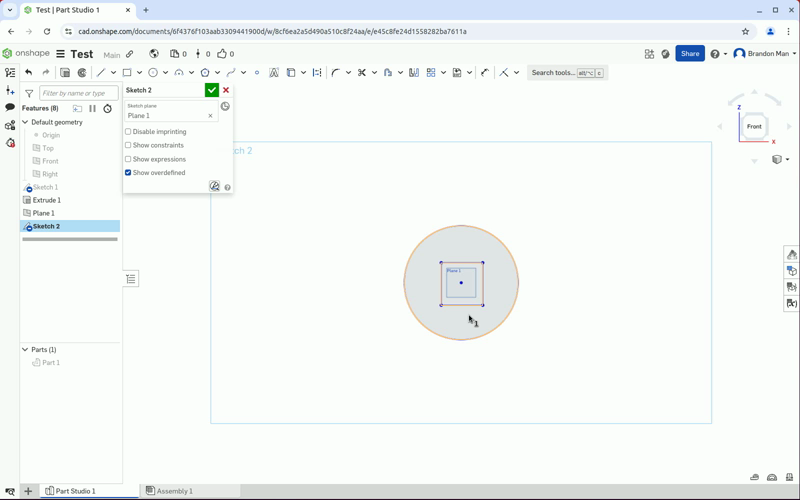
mouse_move(73, 352)
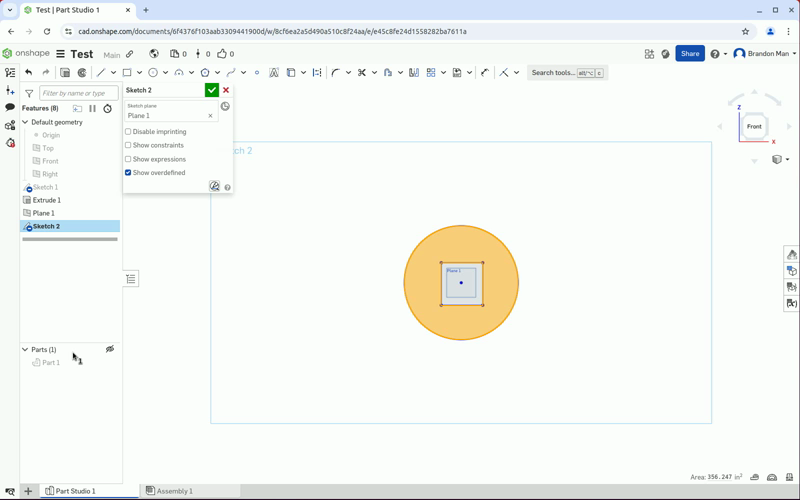
key(shift+y)
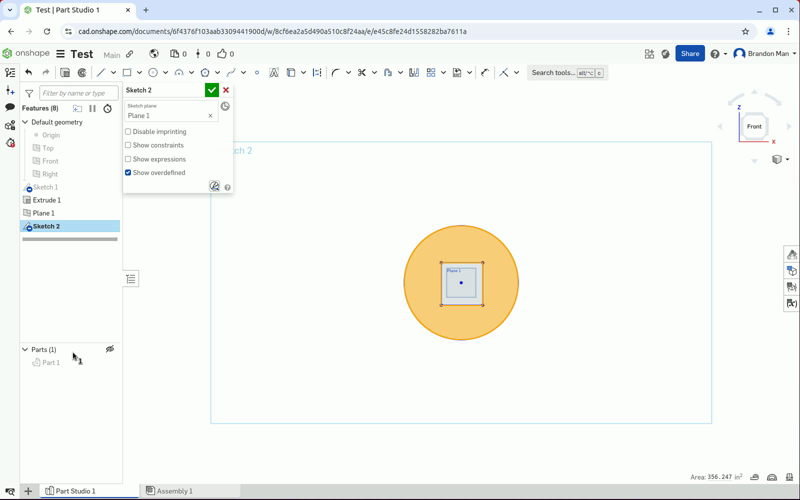
key(shift+e)
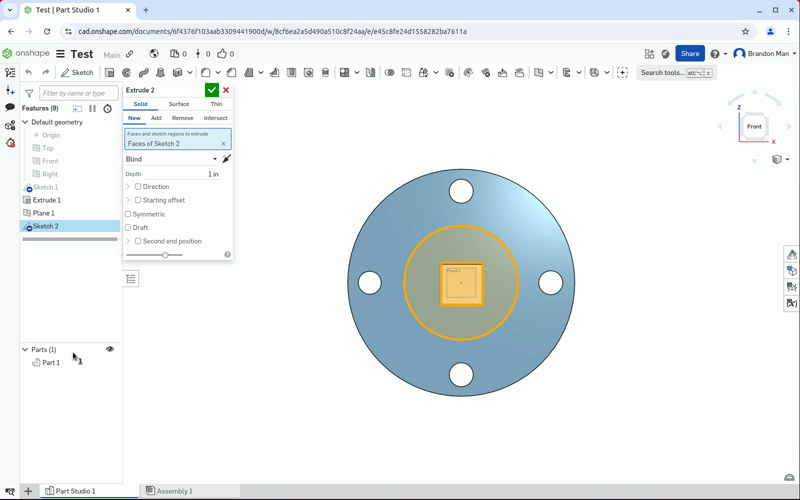
mouse_move(143, 106)
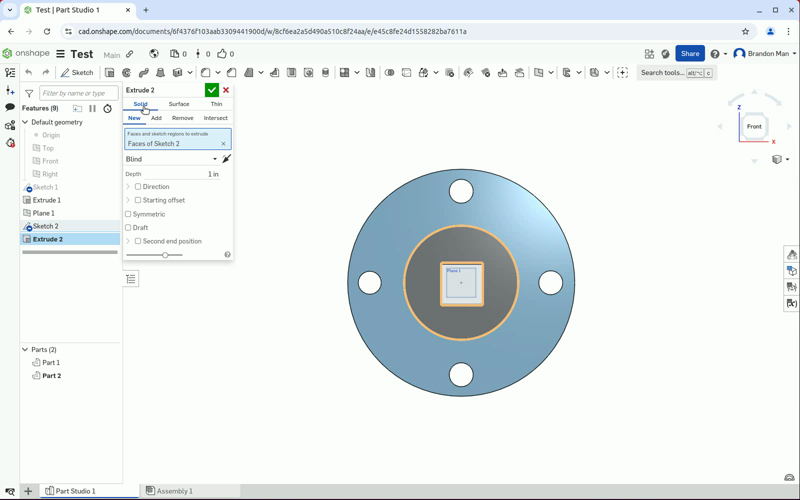
click(143, 106)
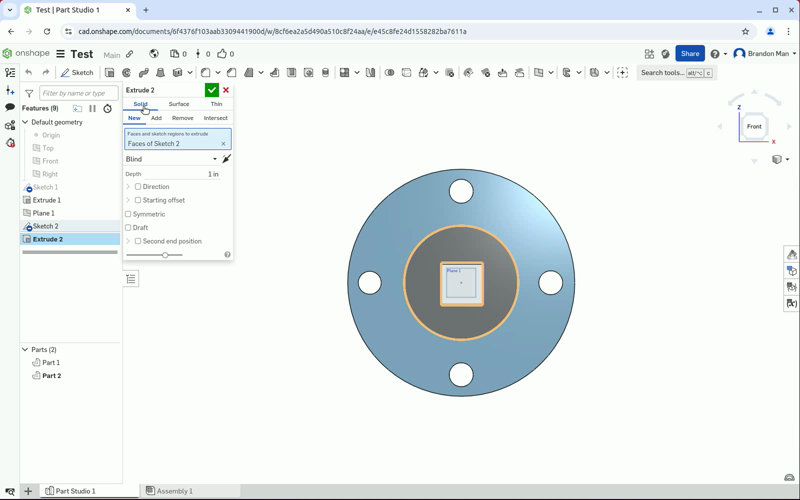
mouse_move(186, 120)
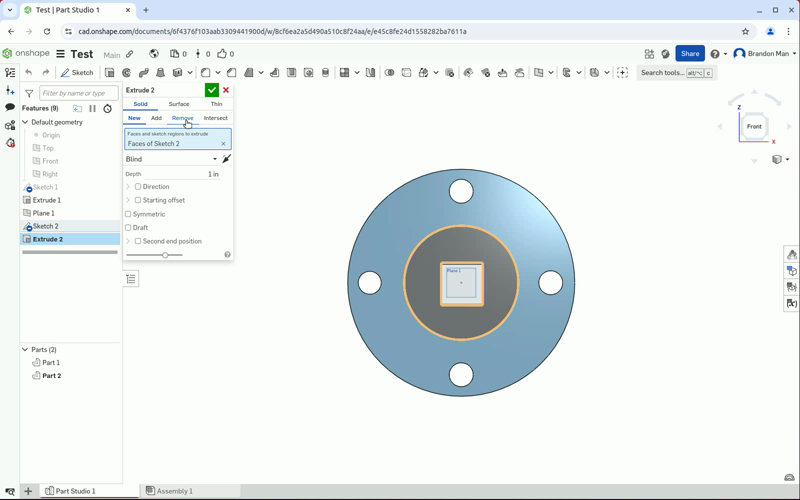
click(186, 120)
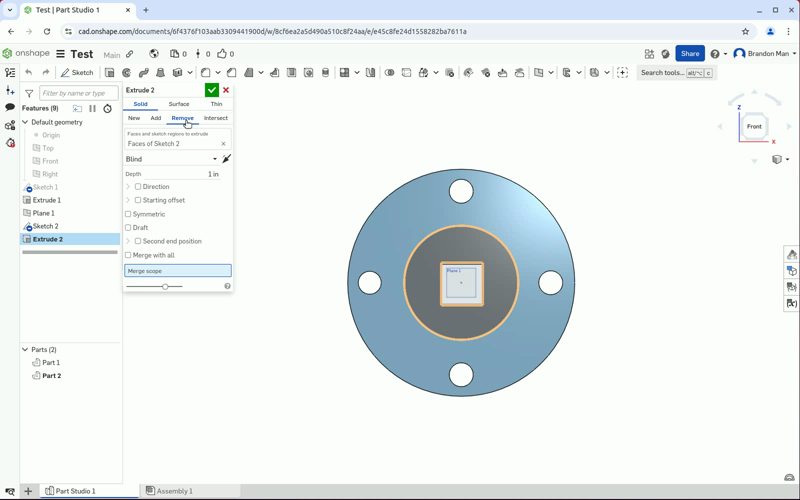
key(tab, 4)
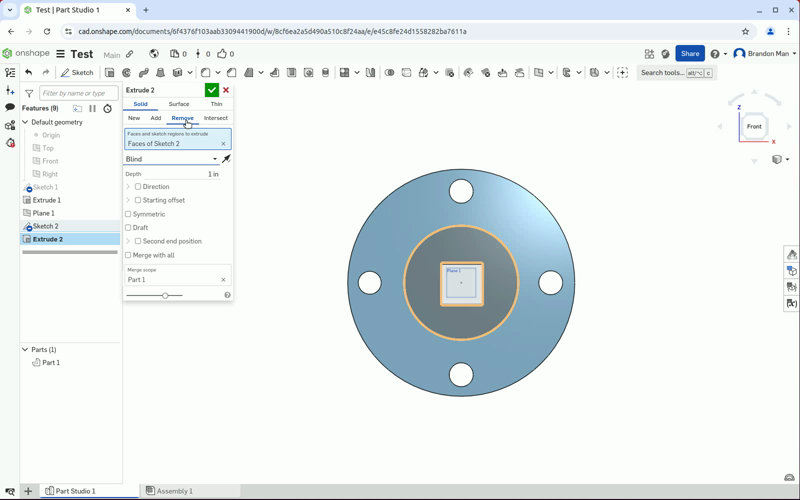
text(1.444)
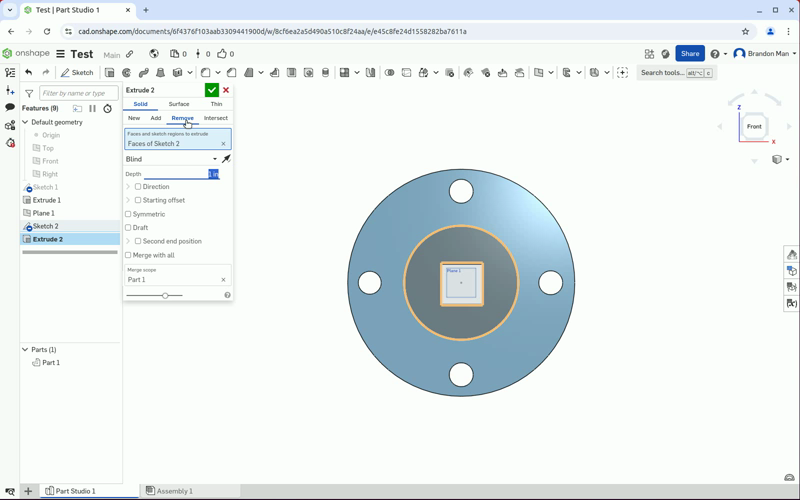
key(tab, 6)
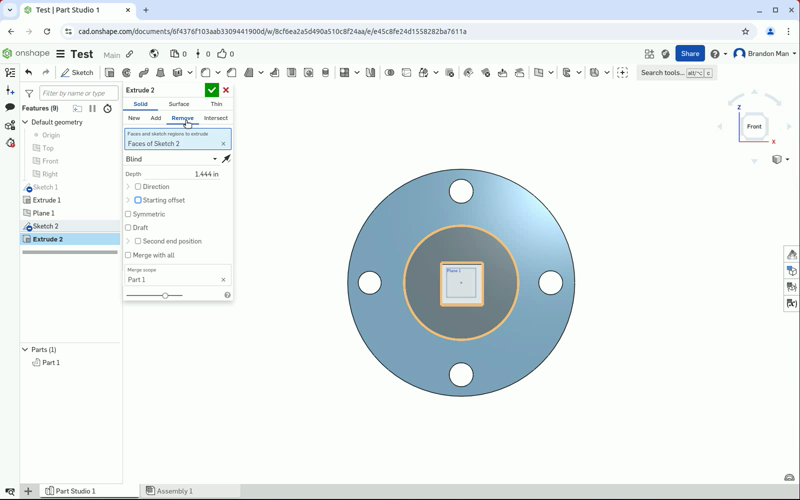
key(space)
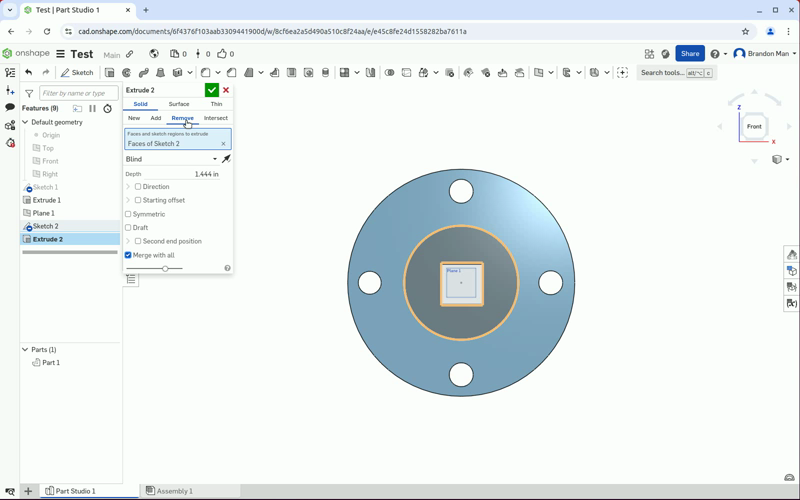
key(enter)
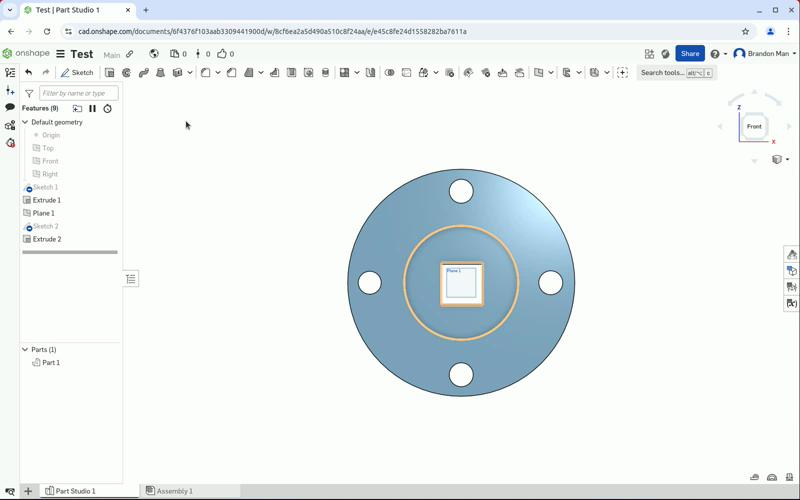
key(shift+h)
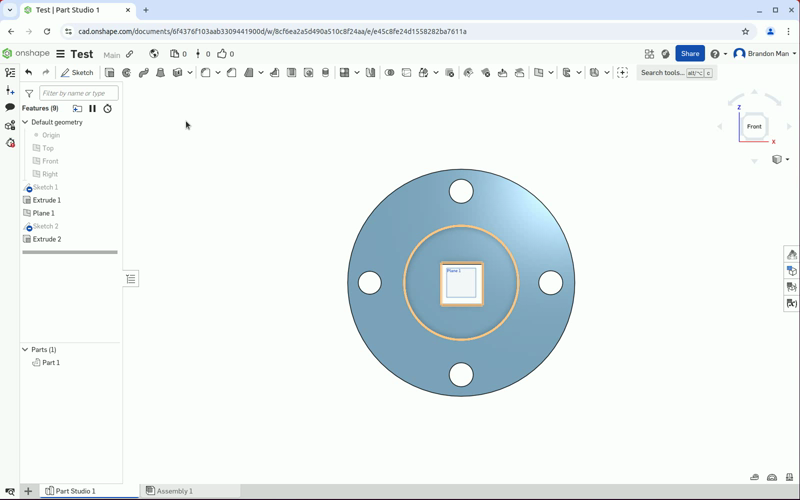
key(shift+h)
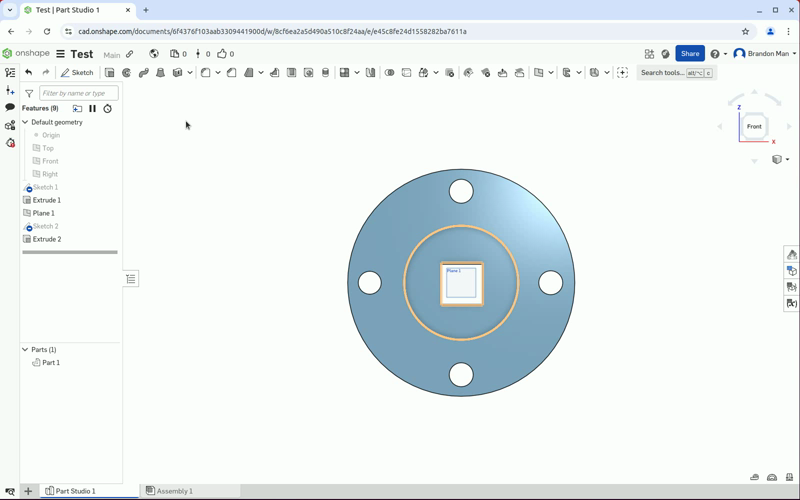
key(shift+7)
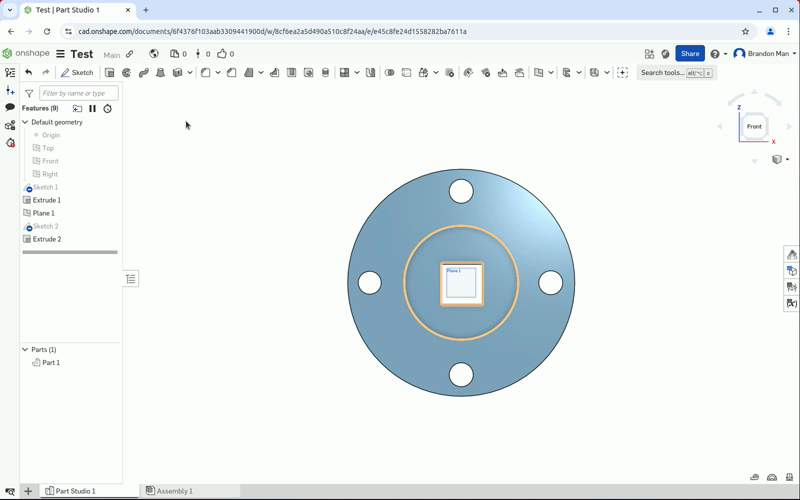
key(left, 2)
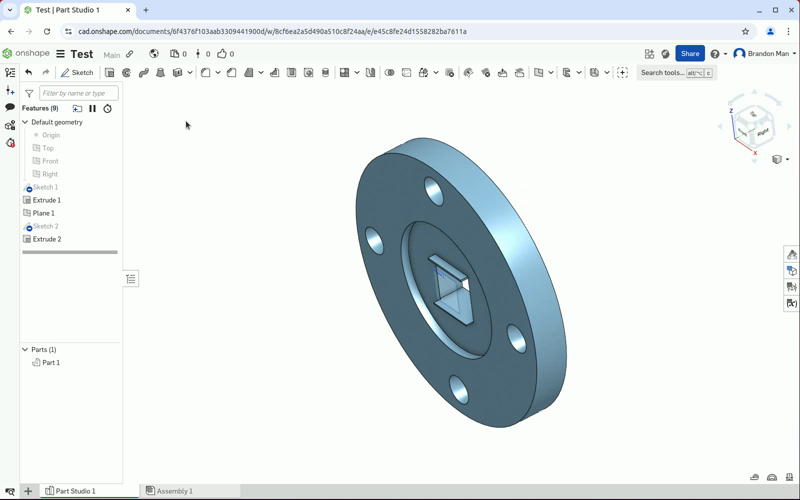
key(down, 2)
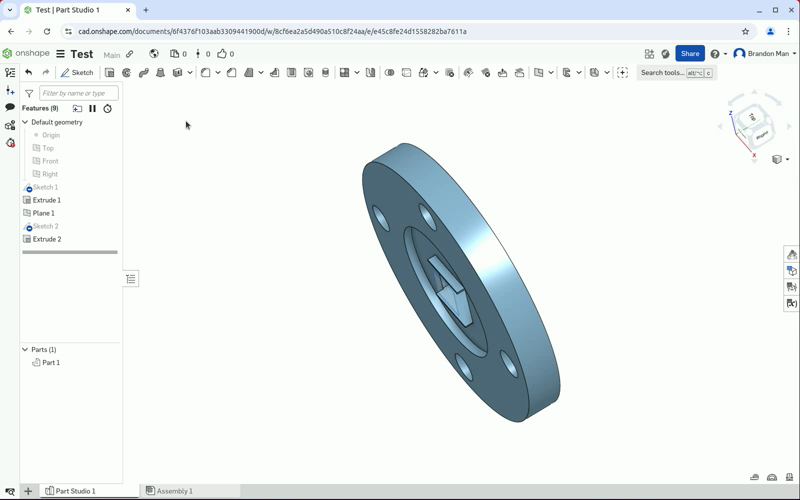
key(up, 2)
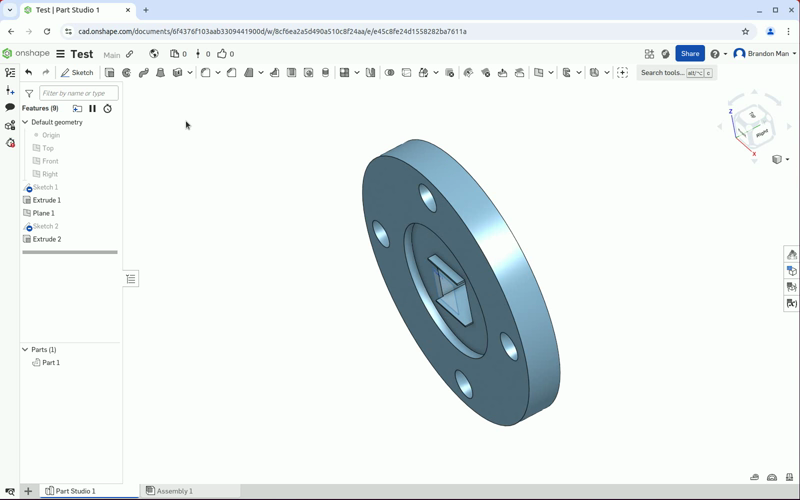
key(right, 2)
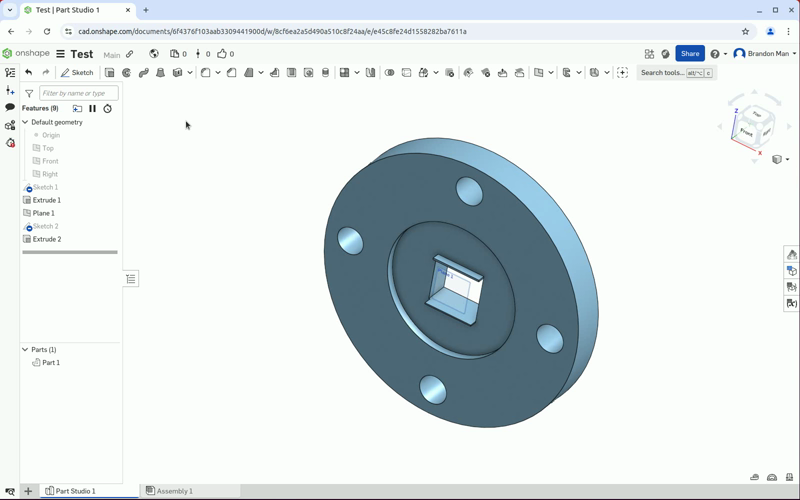
mouse_move(73, 189)
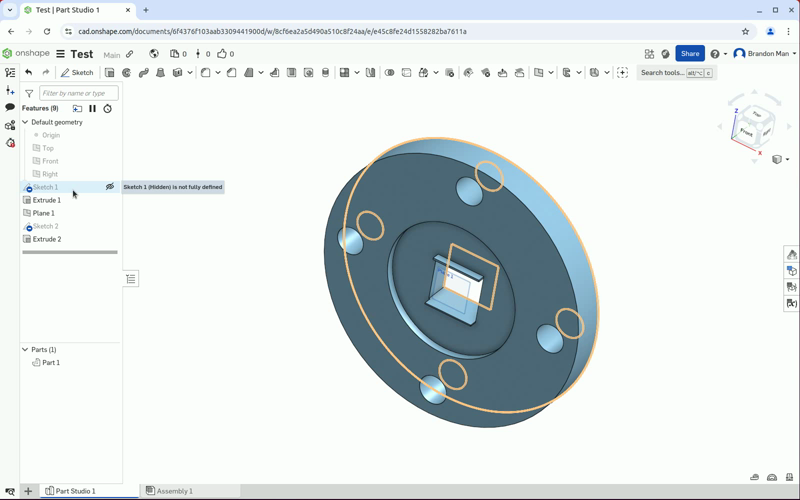
click(73, 189)